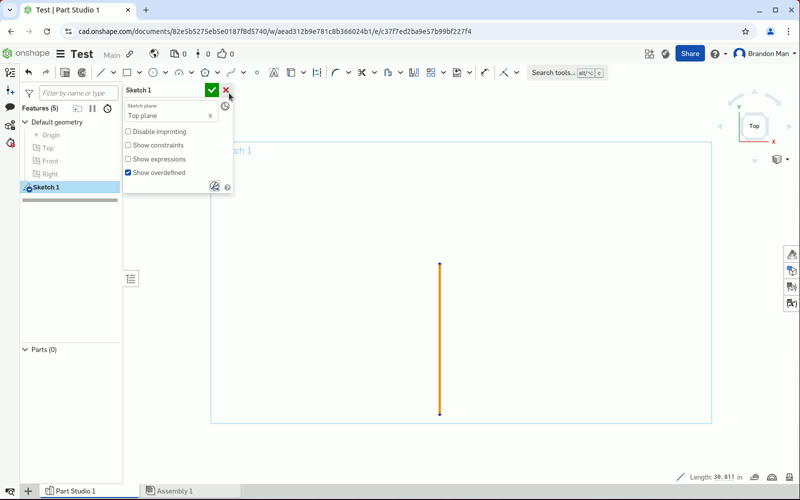
key(shift+h)
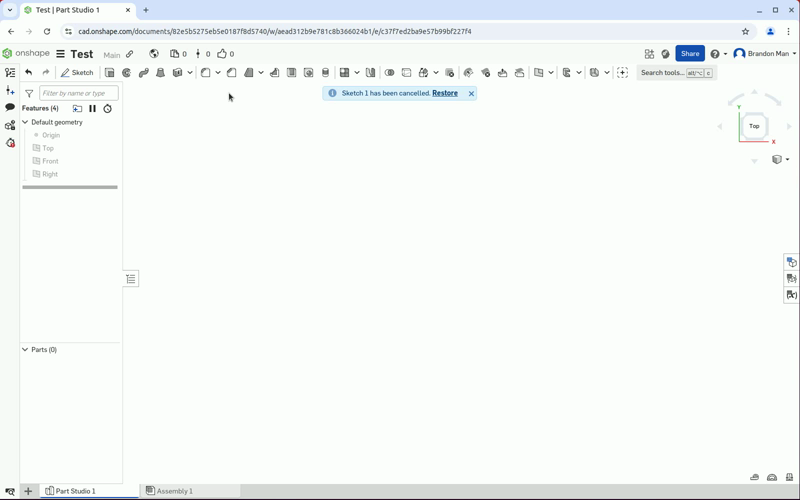
mouse_move(73, 352)
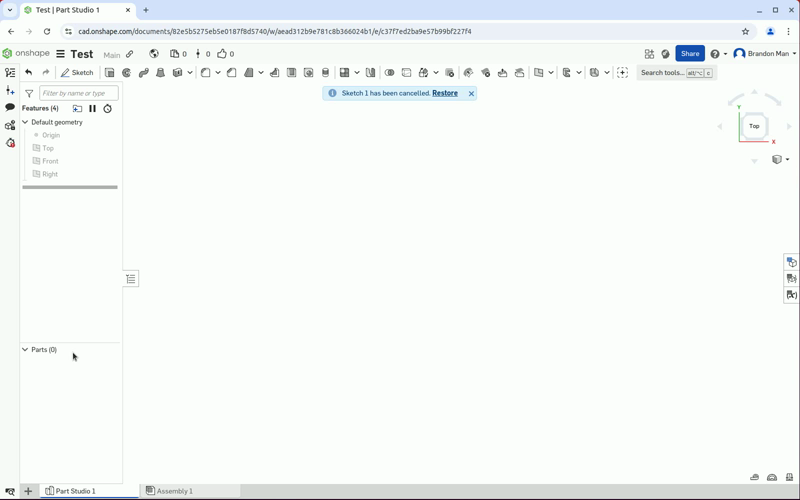
key(y)
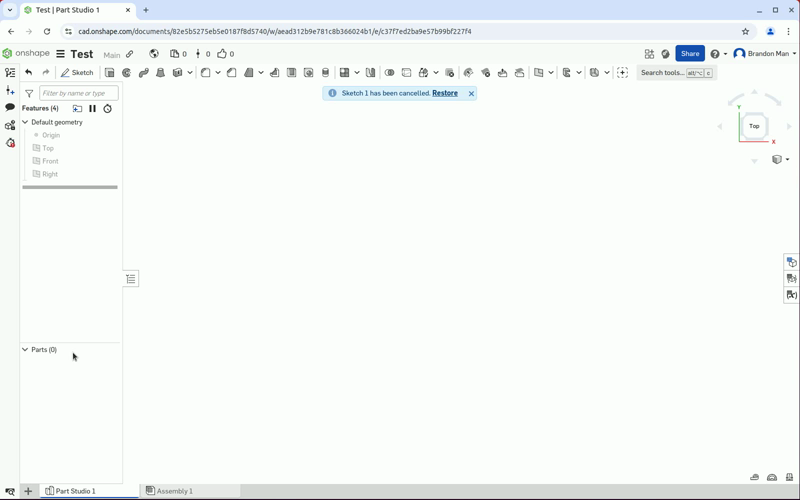
key(shift+p)
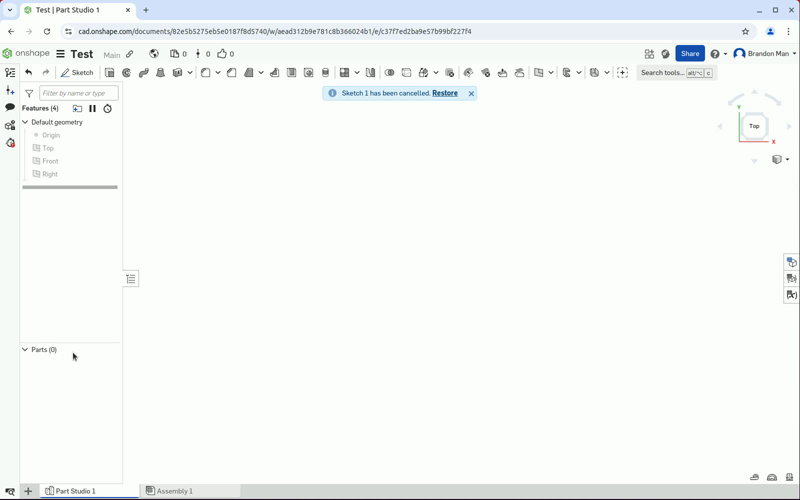
key(space)
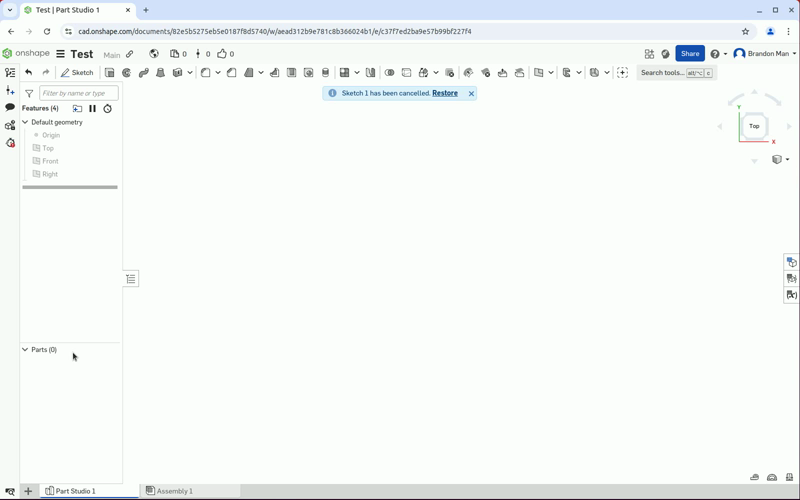
key_down(shift)
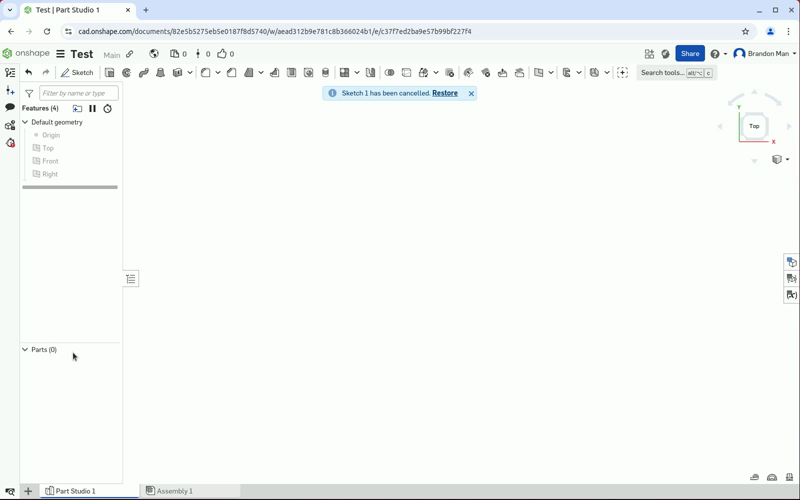
key(up)
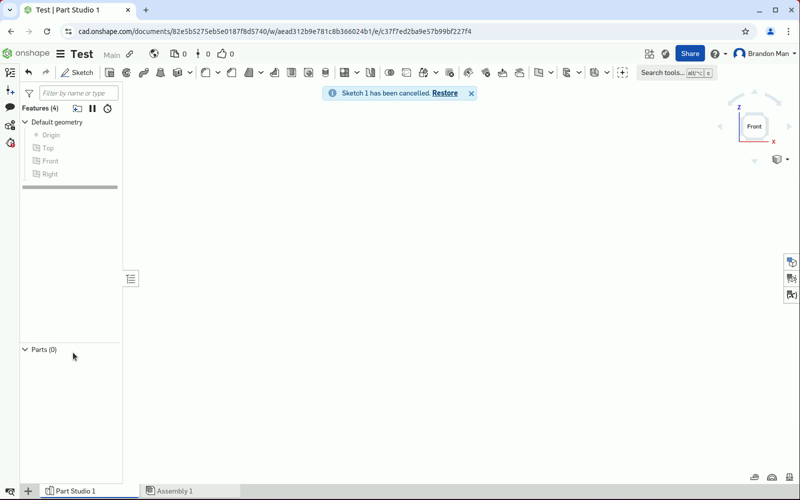
key_up(shift)
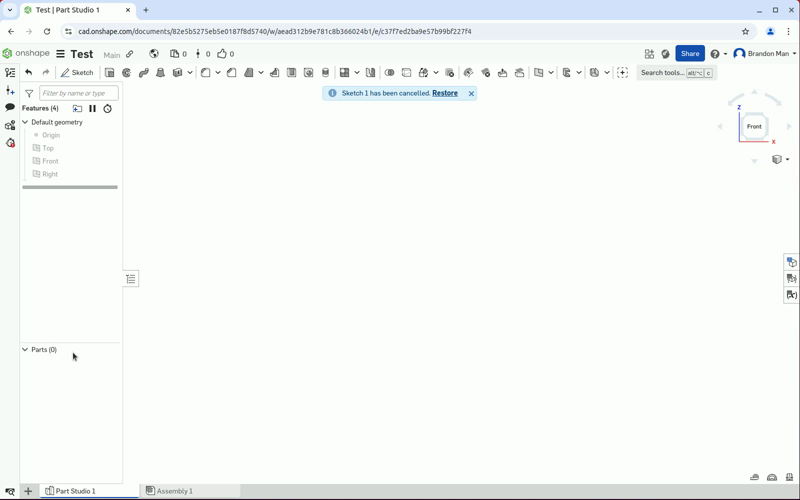
mouse_move(73, 352)
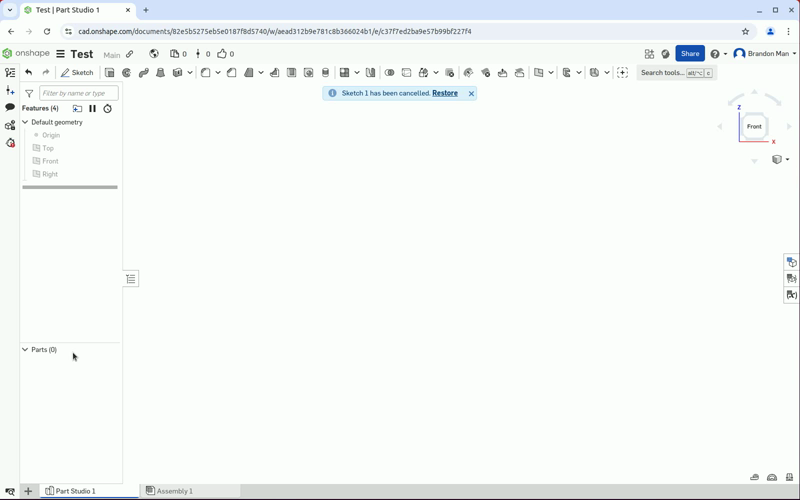
key(shift+y)
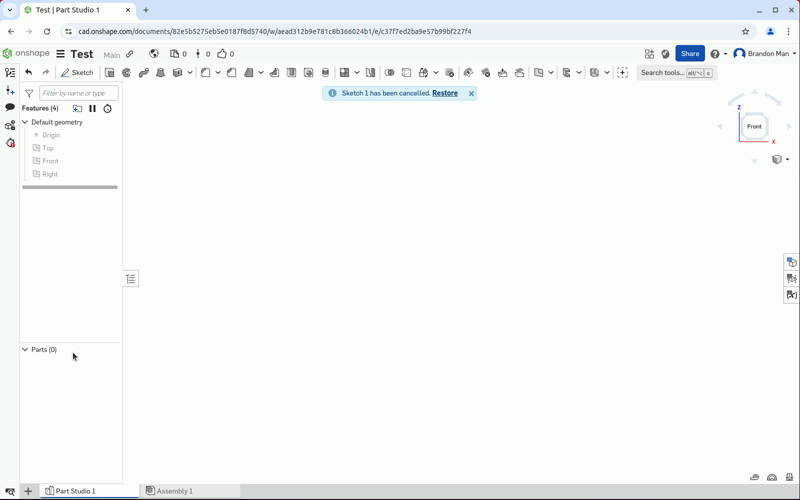
key(shift+s)
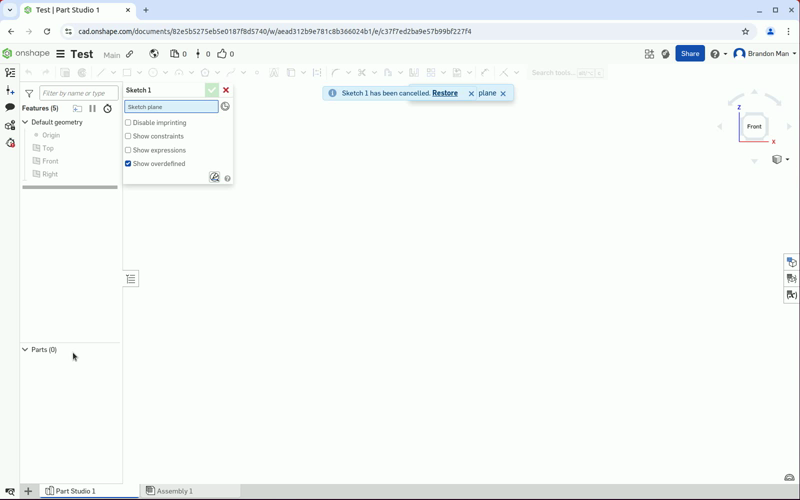
mouse_move(73, 163)
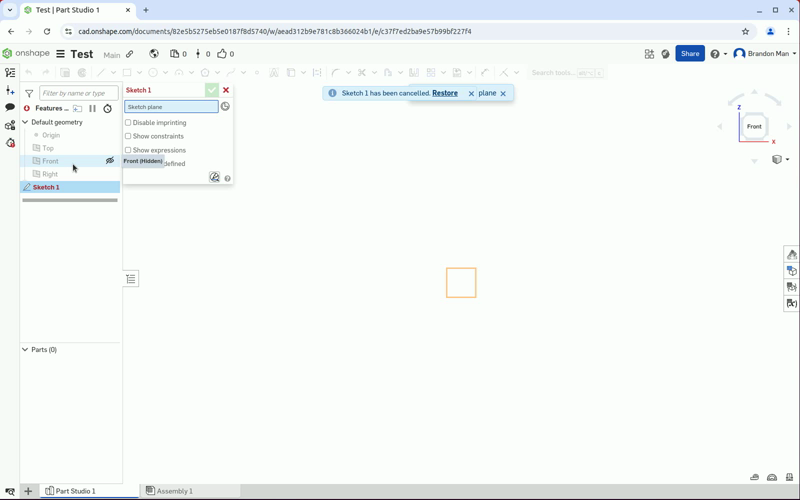
click(73, 163)
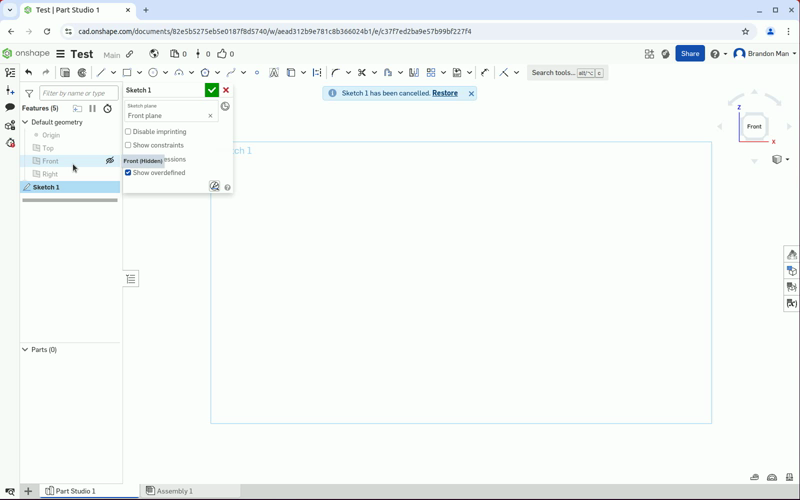
mouse_move(73, 352)
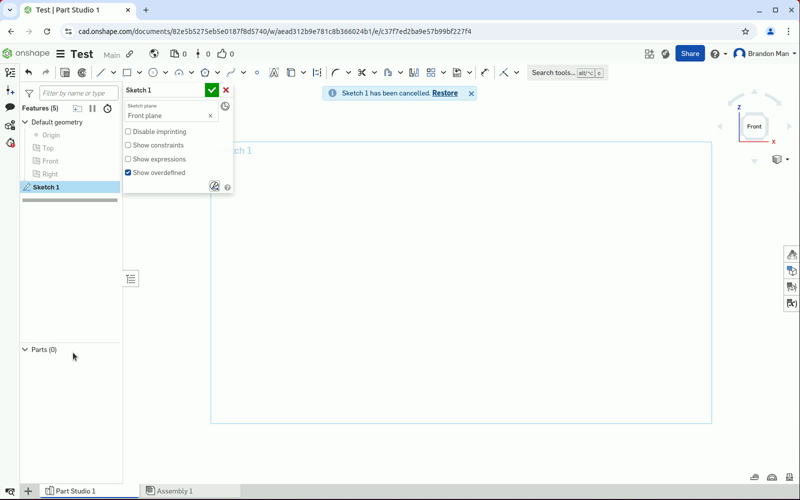
key(y)
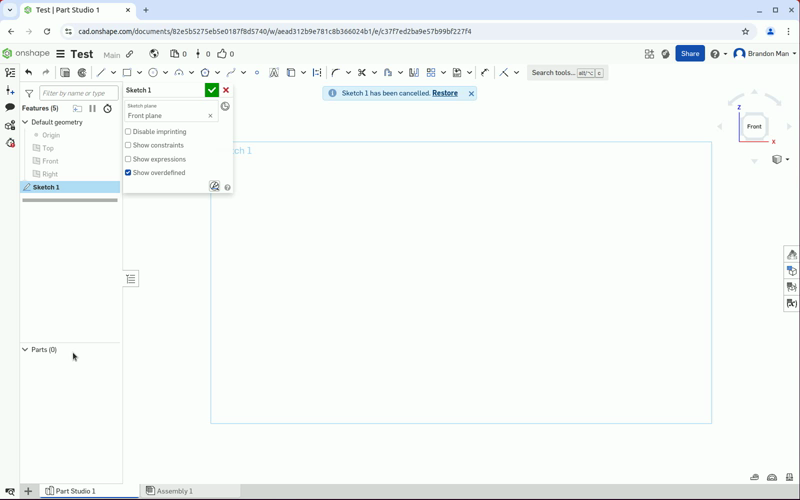
key(l)
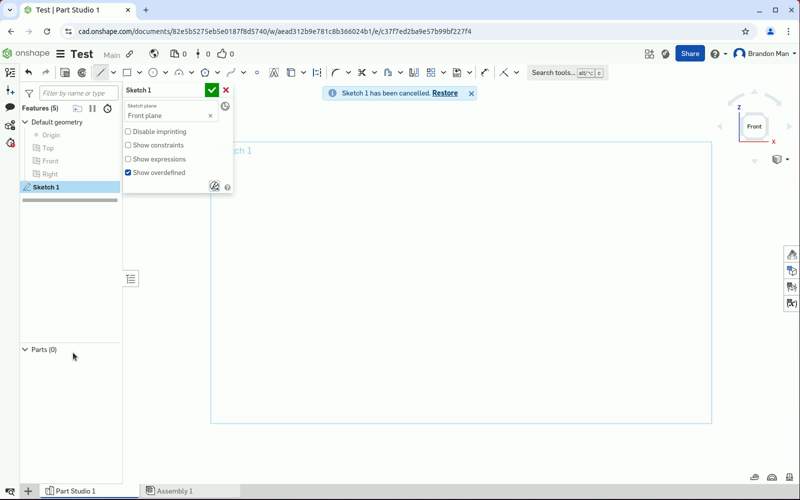
key_down(shift)
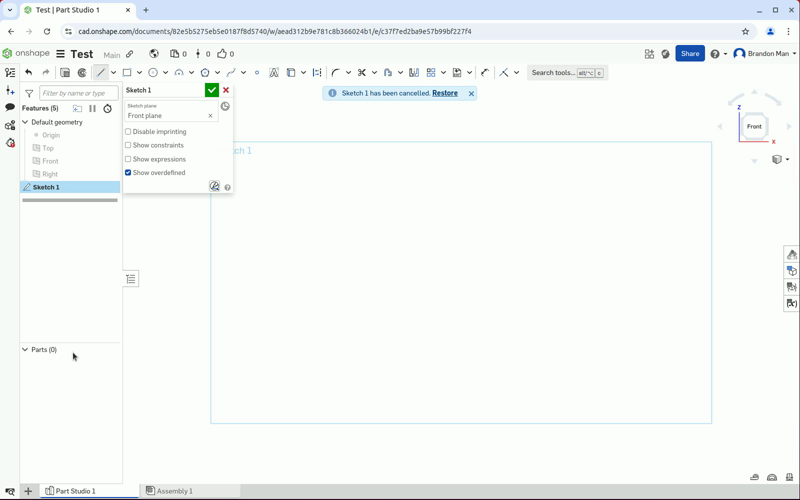
mouse_move(454, 216)
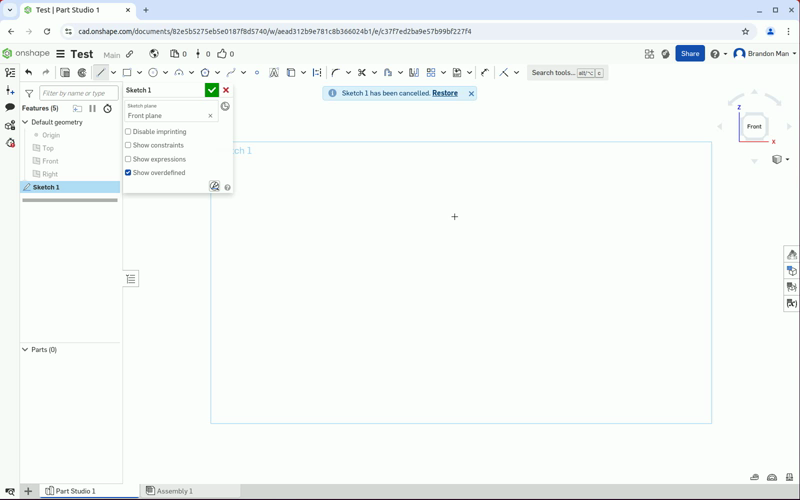
click(454, 216)
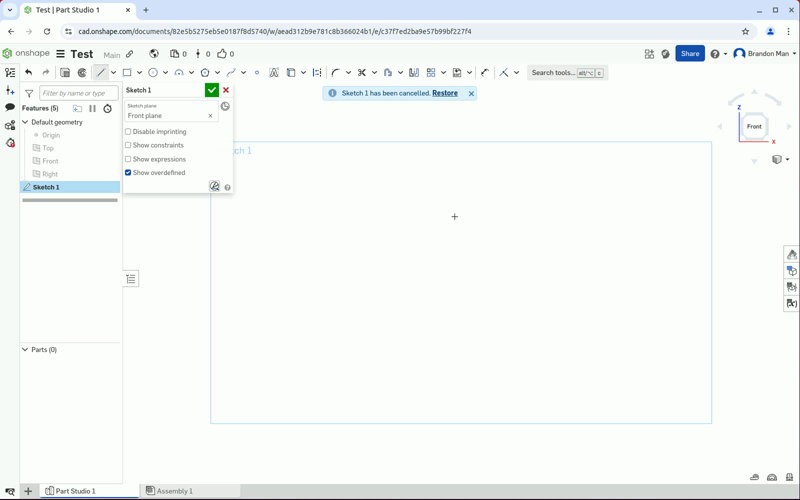
key_up(shift)
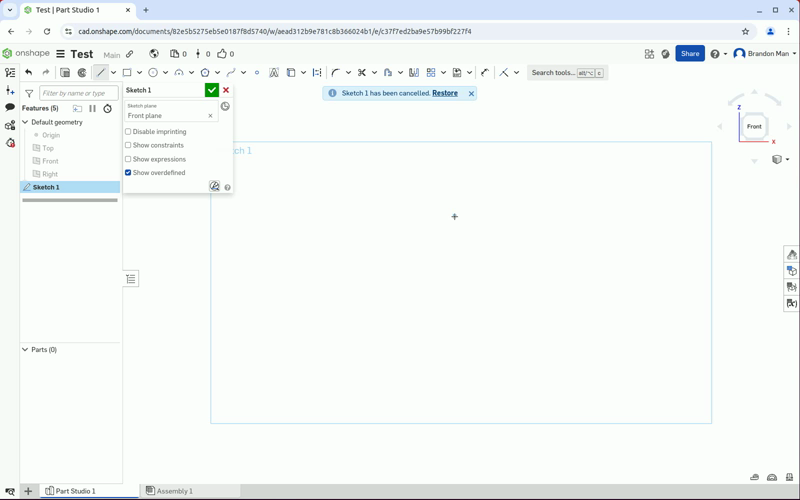
key_down(shift)
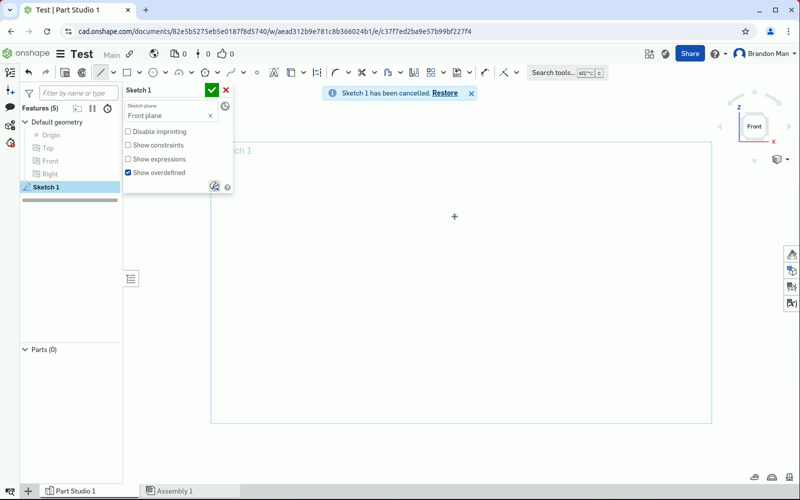
mouse_move(561, 216)
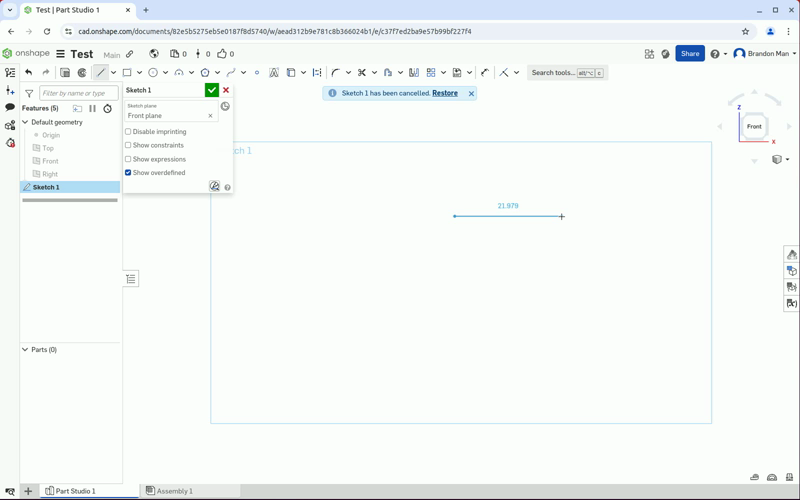
click(561, 216)
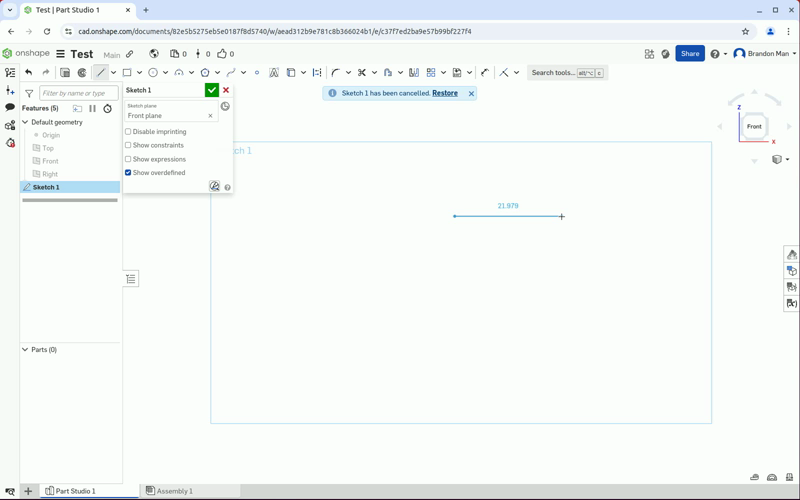
key_up(shift)
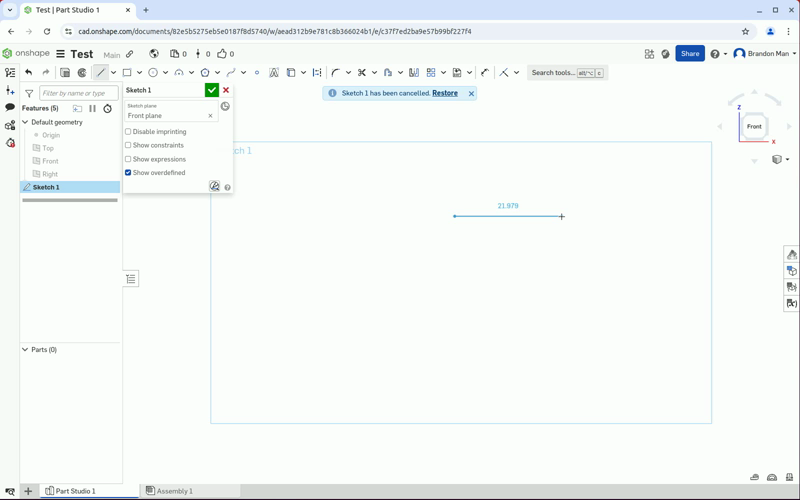
key_down(shift)
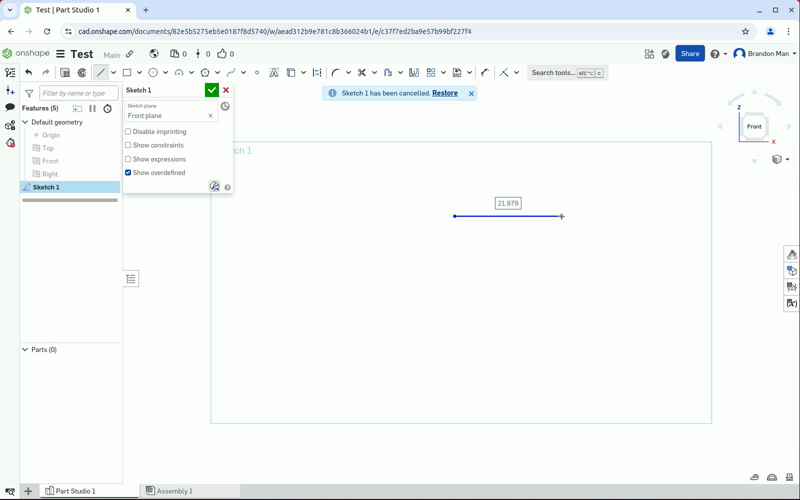
mouse_move(589, 216)
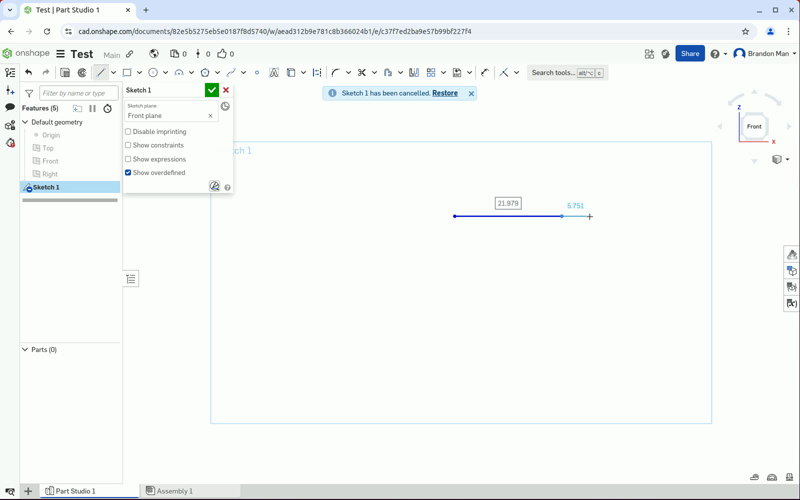
mouse_move(561, 175)
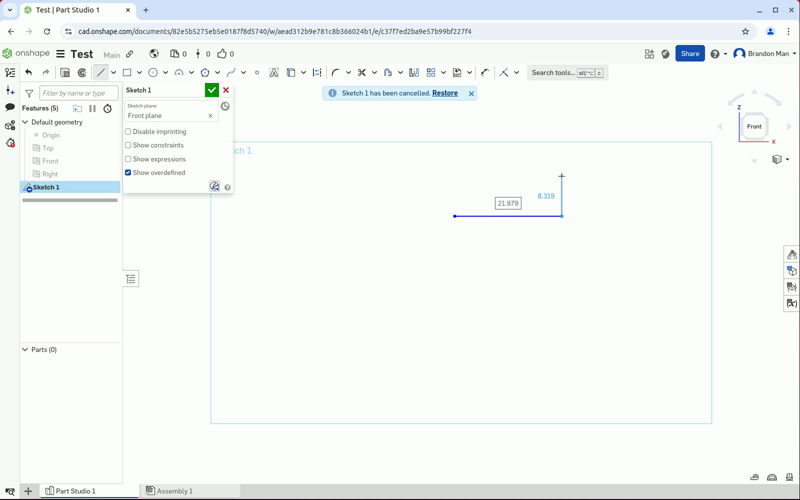
click(561, 175)
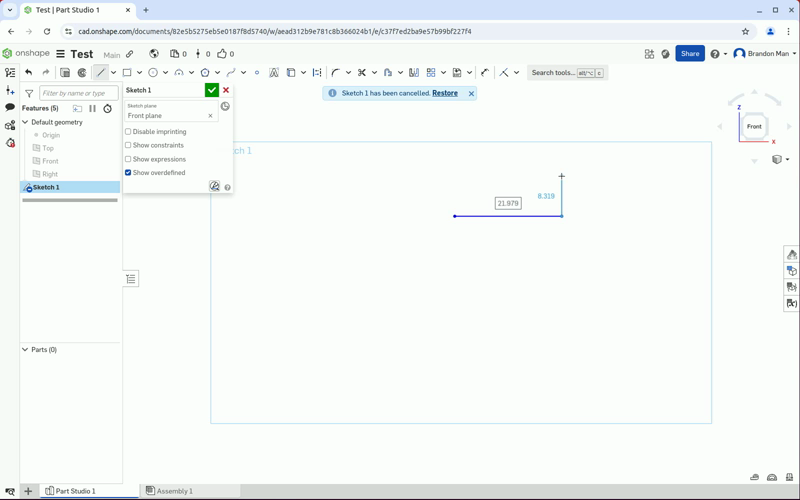
key_up(shift)
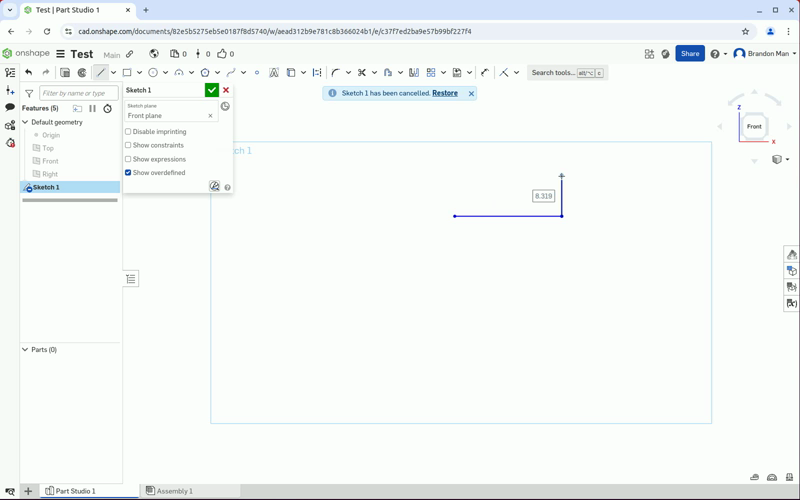
key_down(shift)
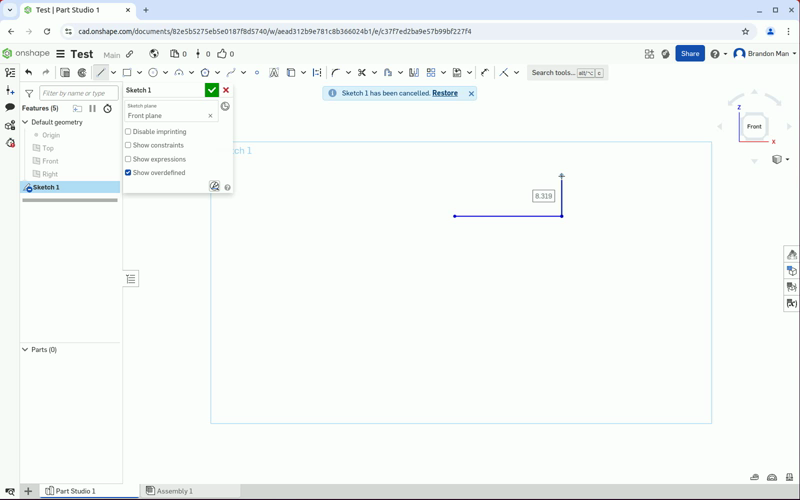
mouse_move(454, 175)
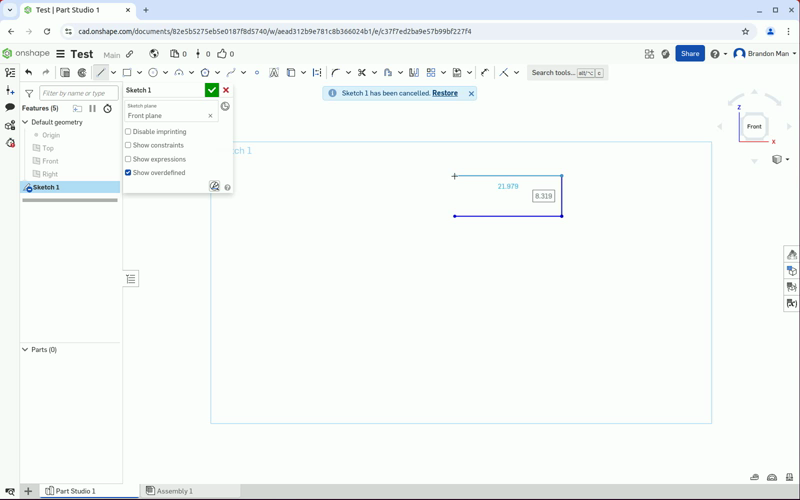
click(454, 175)
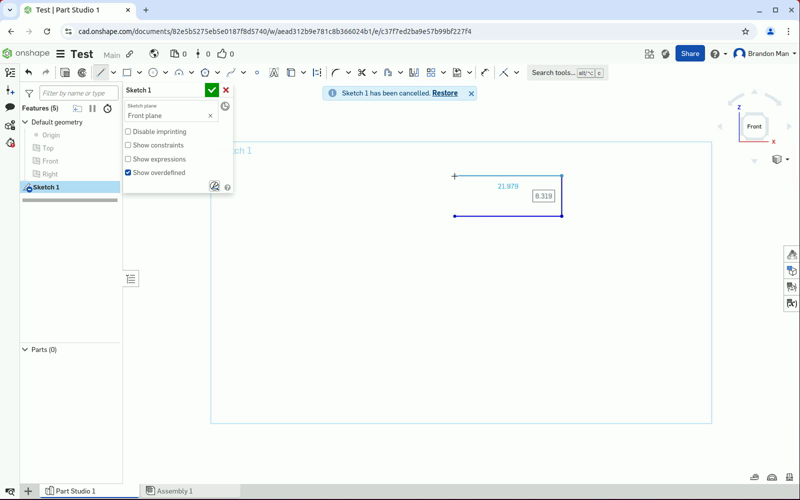
key_up(shift)
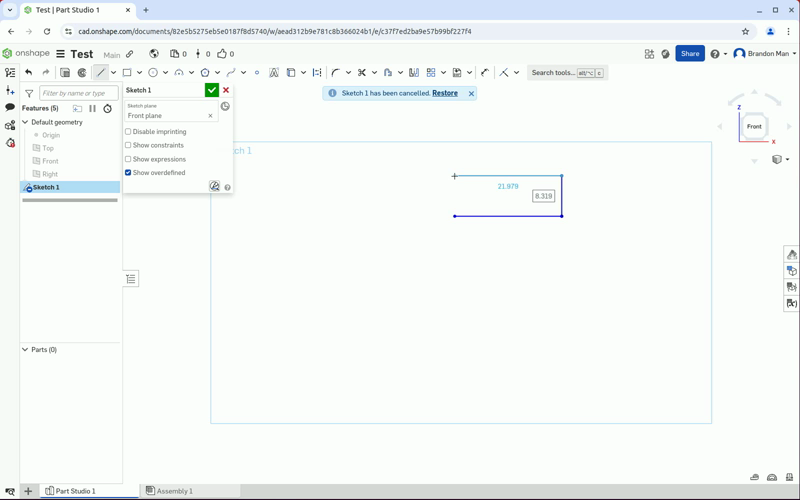
mouse_move(484, 175)
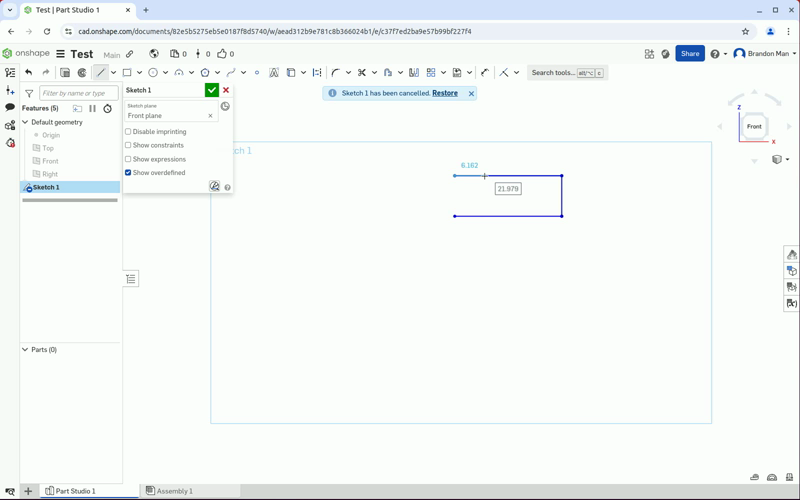
key_down(shift)
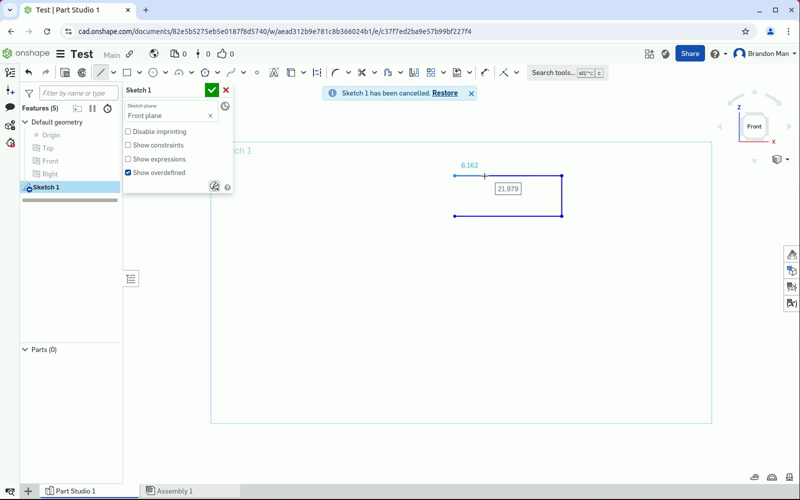
mouse_move(454, 216)
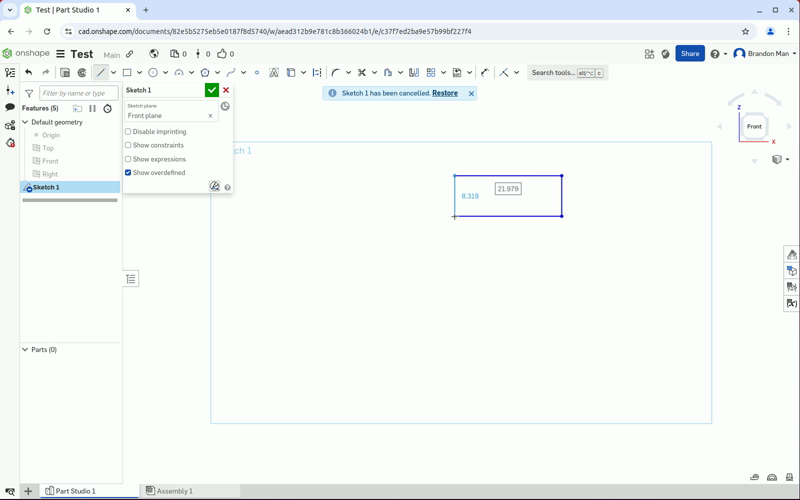
key_up(shift)
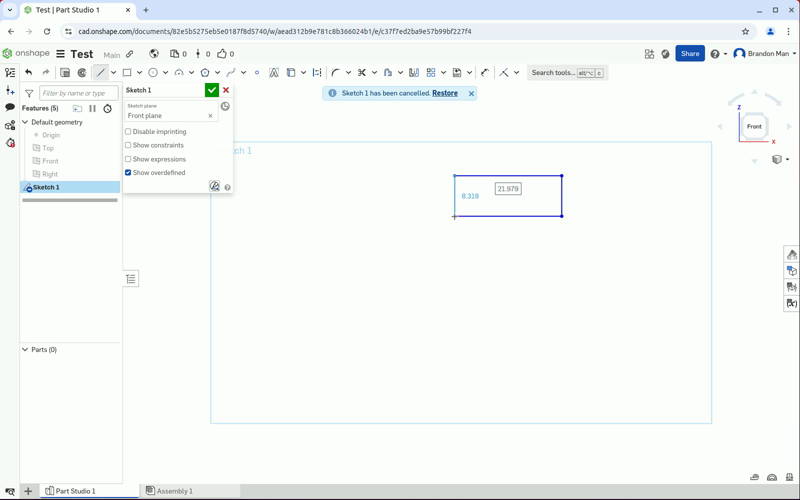
click(454, 216)
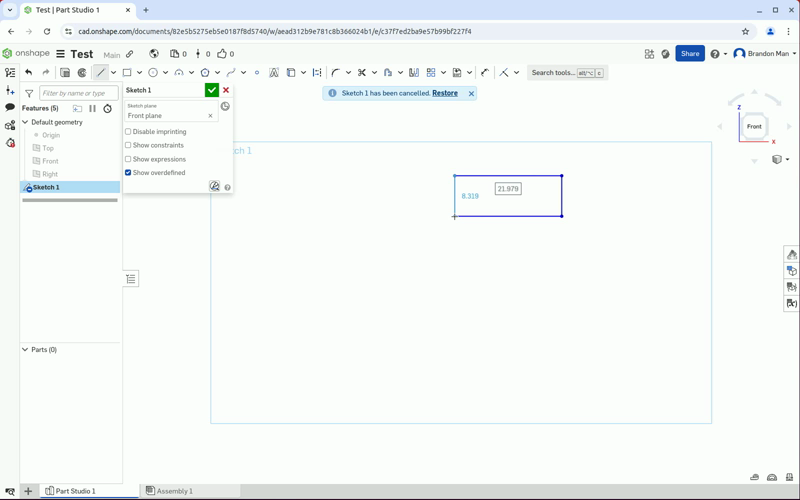
key(esc)
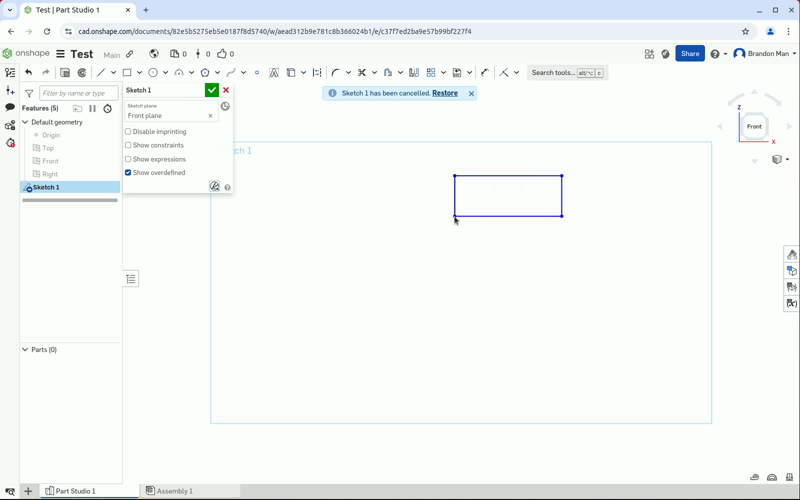
mouse_move(505, 200)
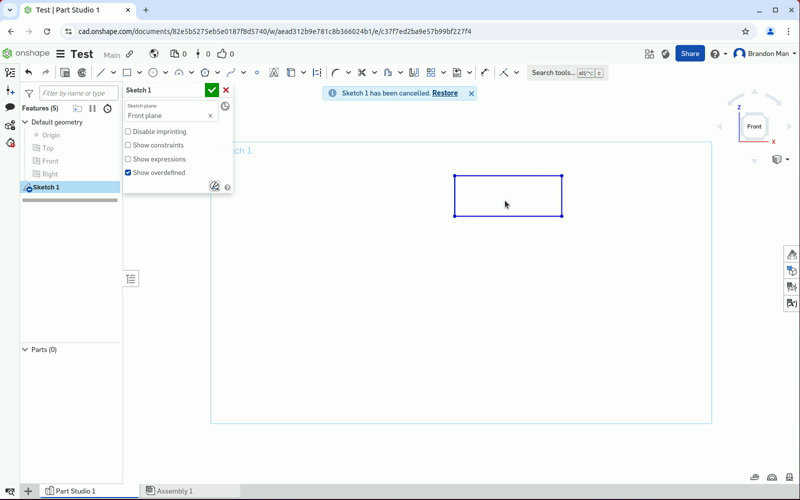
click(505, 200)
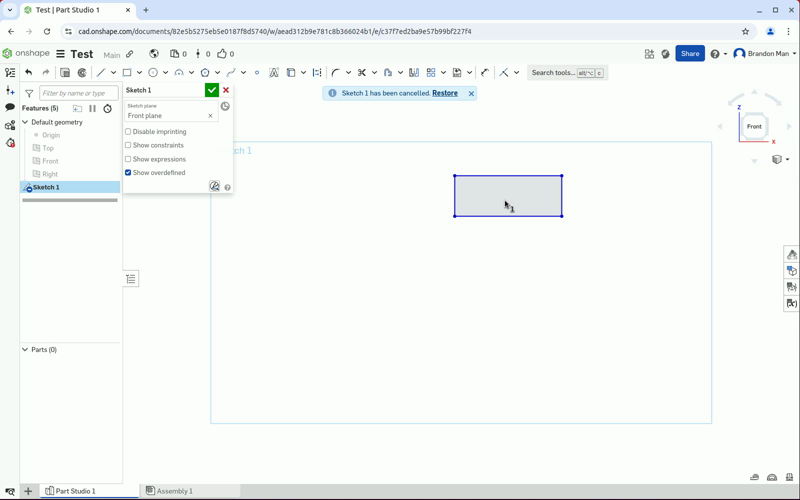
mouse_move(73, 352)
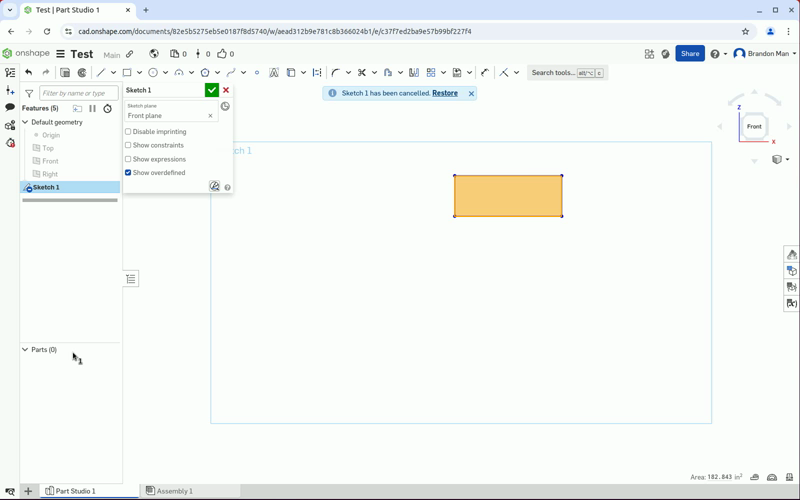
key(shift+y)
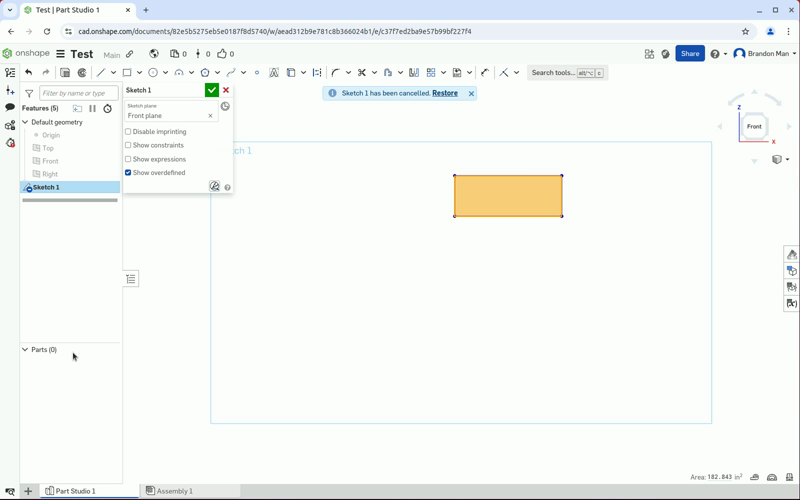
key(shift+e)
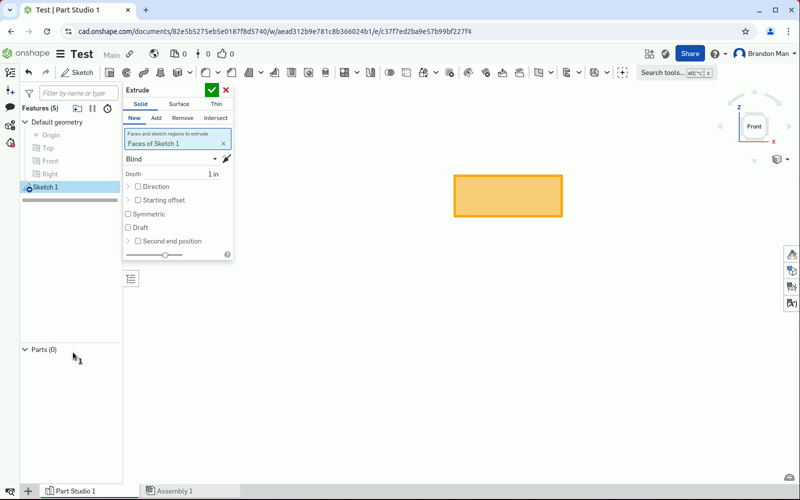
mouse_move(143, 106)
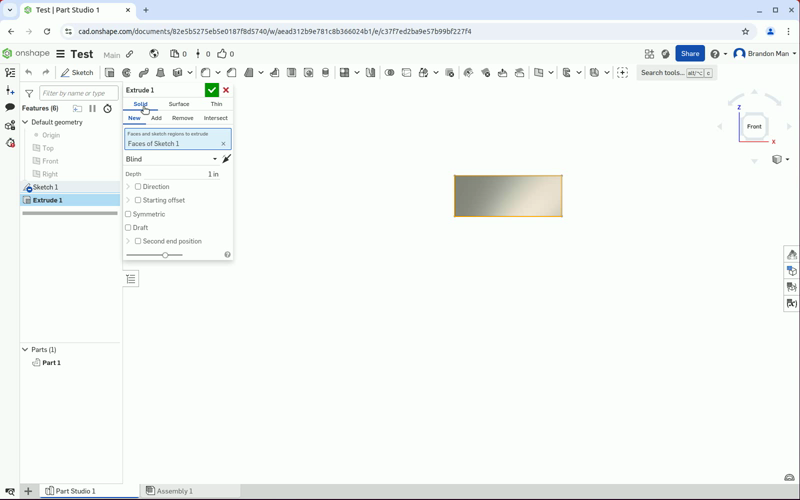
click(143, 106)
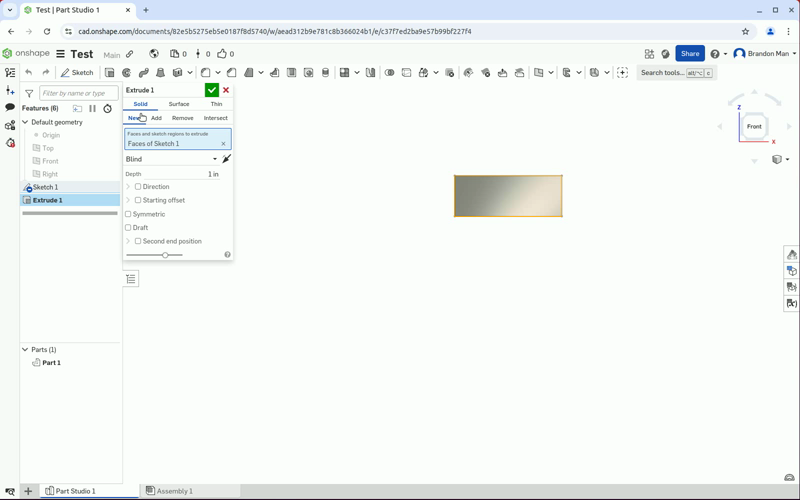
mouse_move(137, 120)
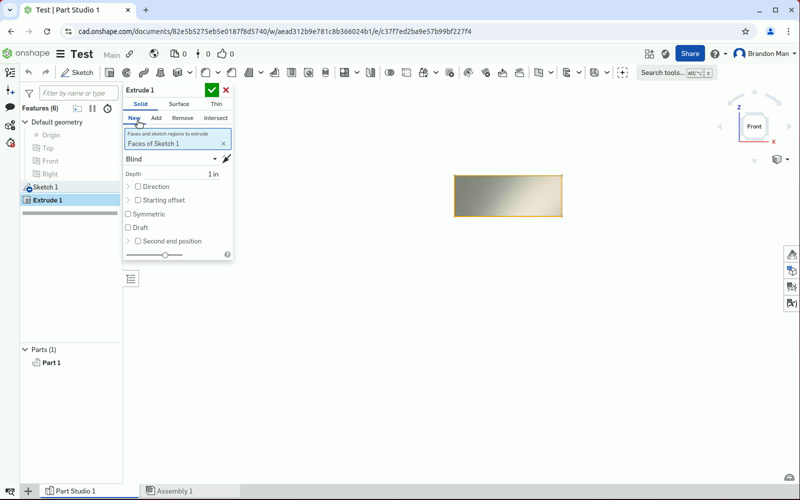
click(137, 120)
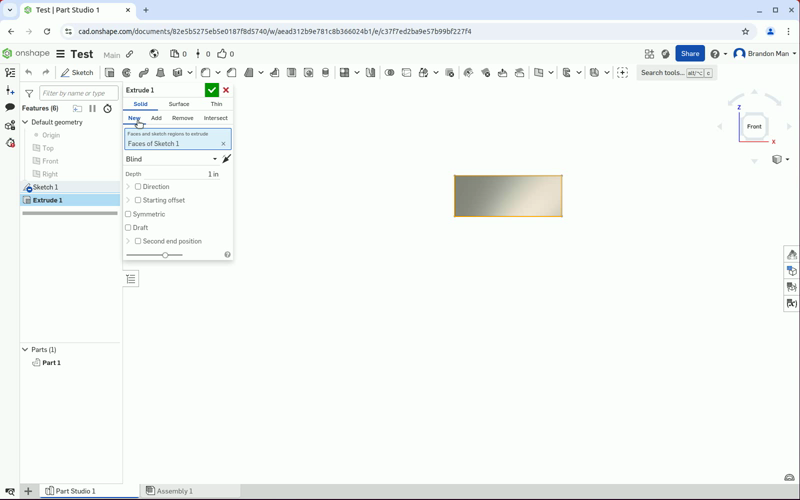
key(tab, 4)
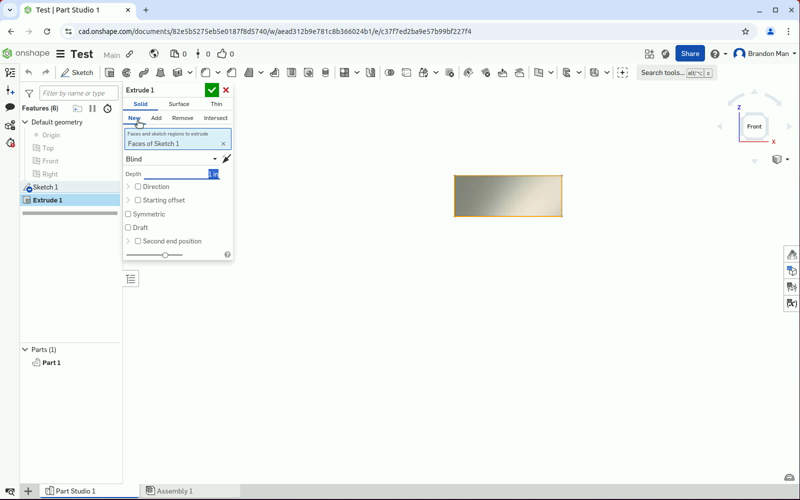
text(15.405)
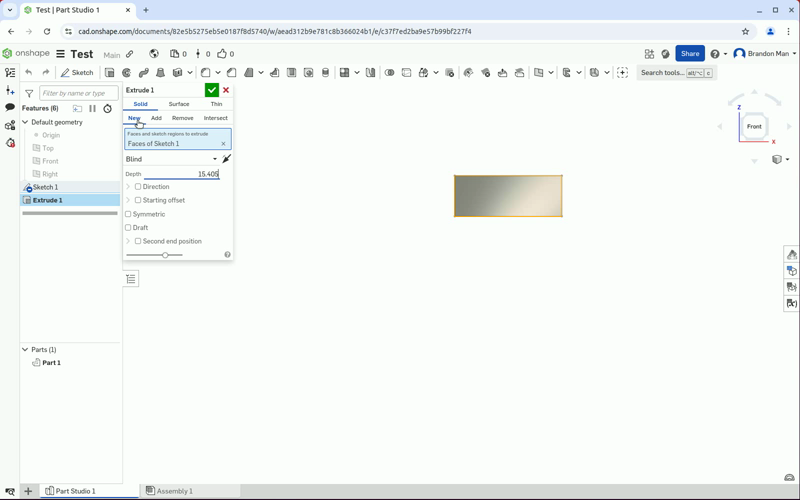
key(enter)
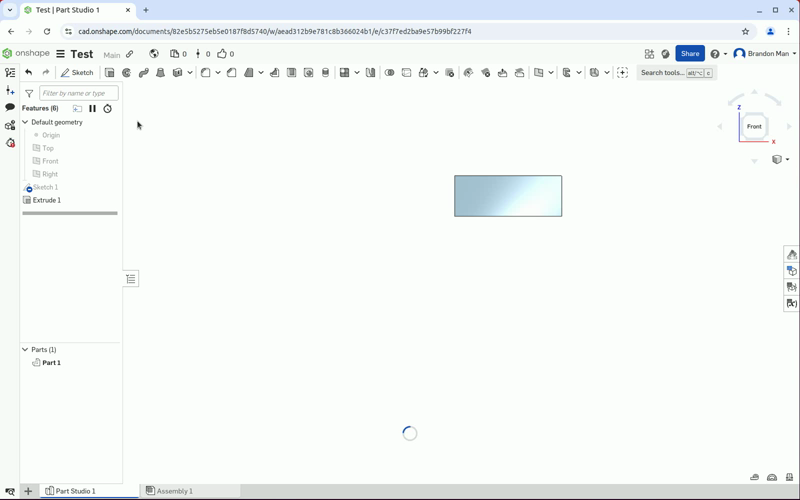
key(shift+h)
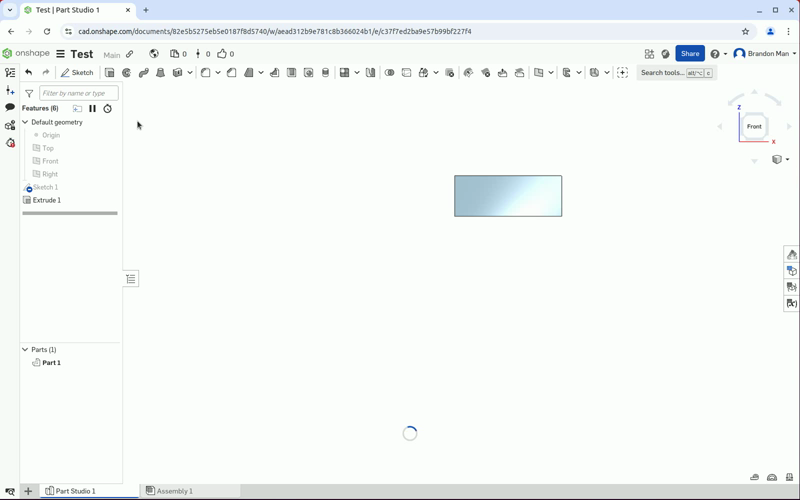
key(shift+h)
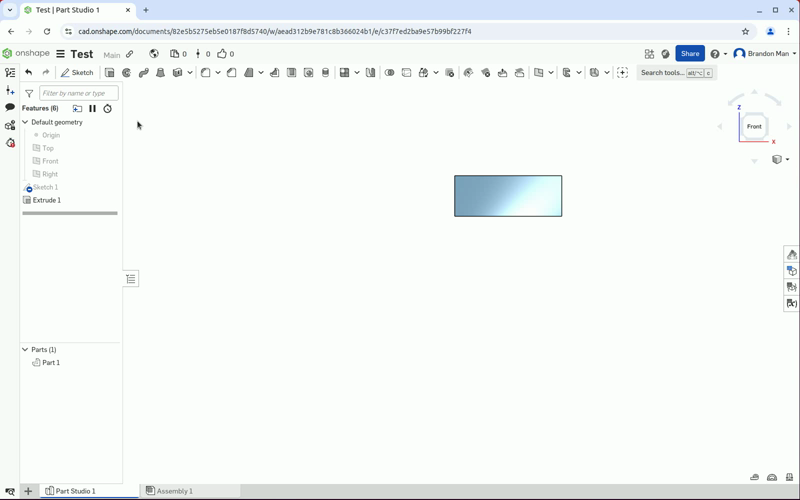
mouse_move(73, 189)
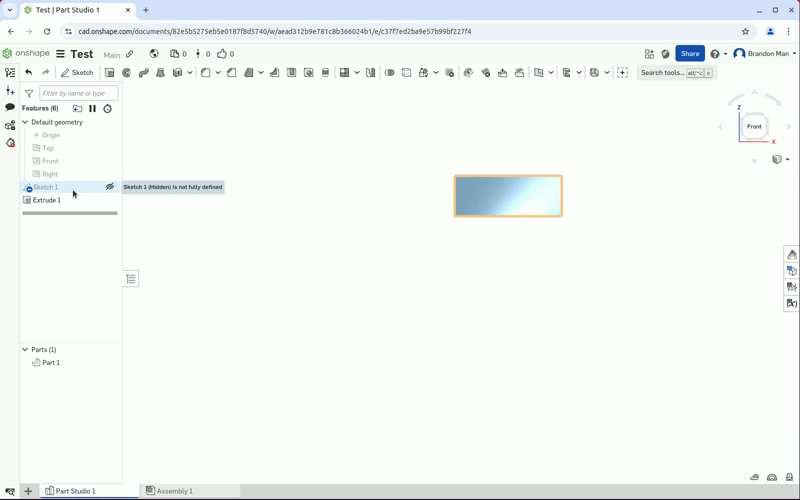
click(73, 189)
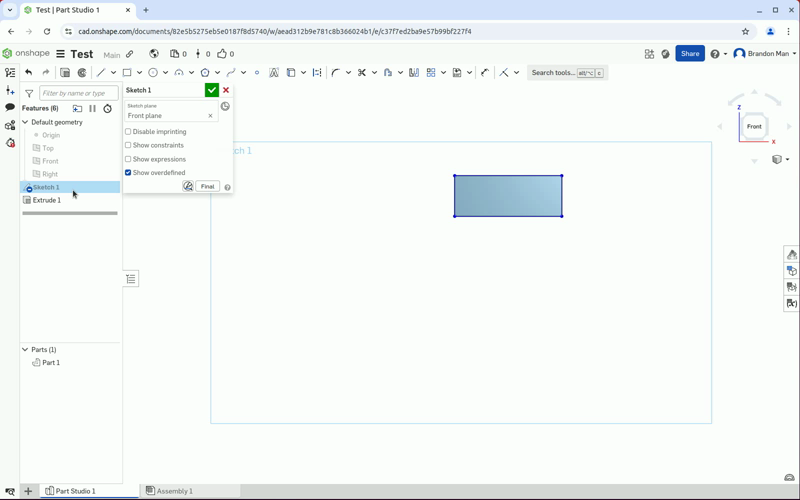
mouse_move(229, 92)
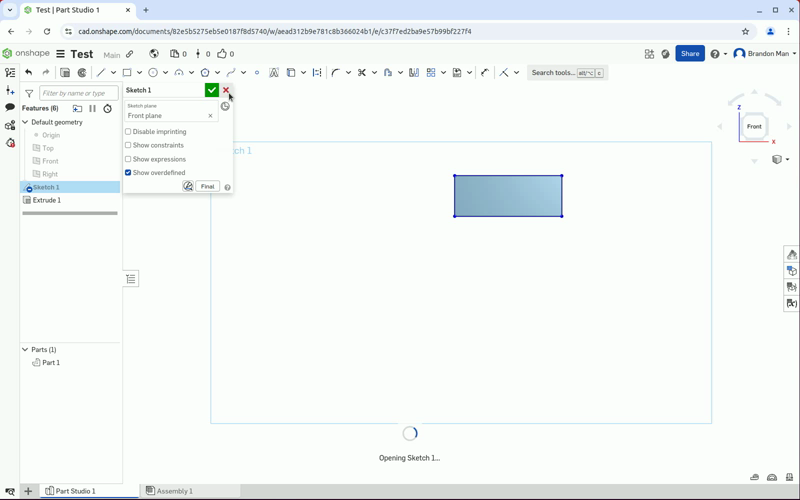
click(229, 92)
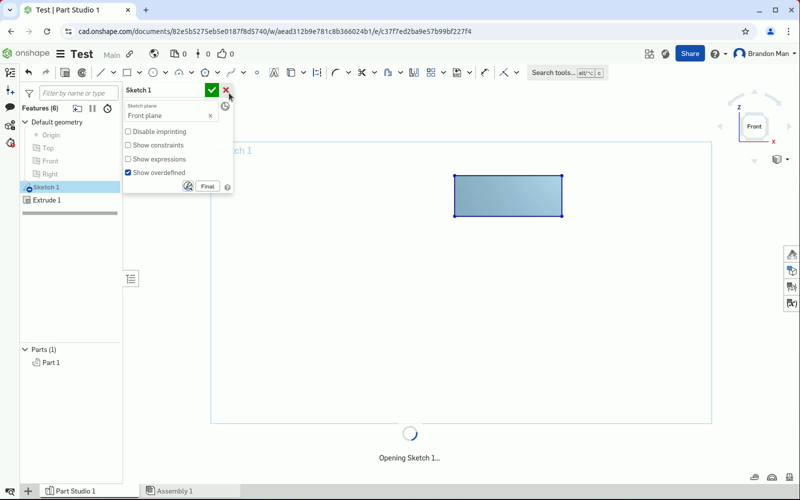
key(shift+s)
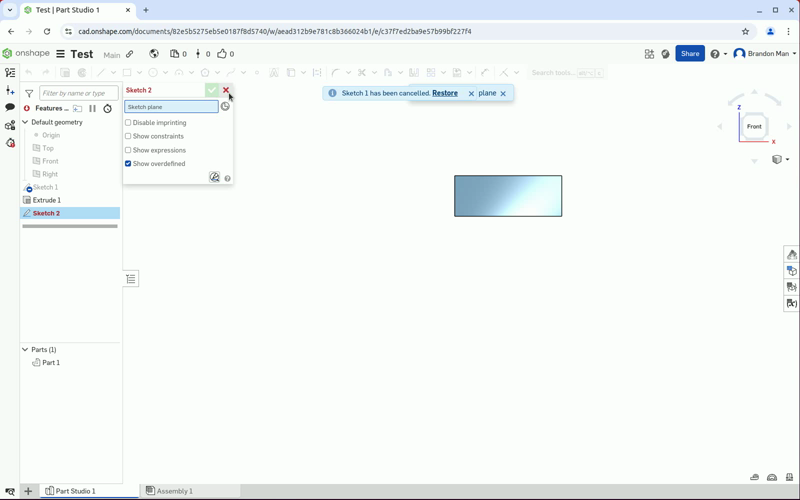
mouse_move(73, 163)
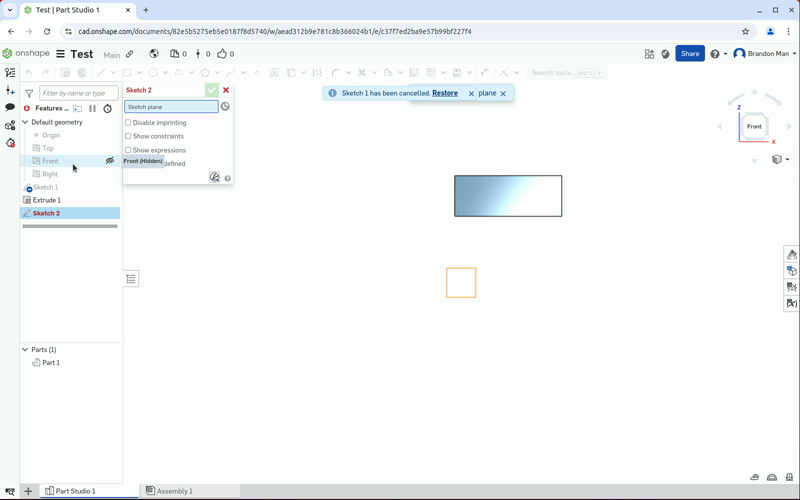
click(73, 163)
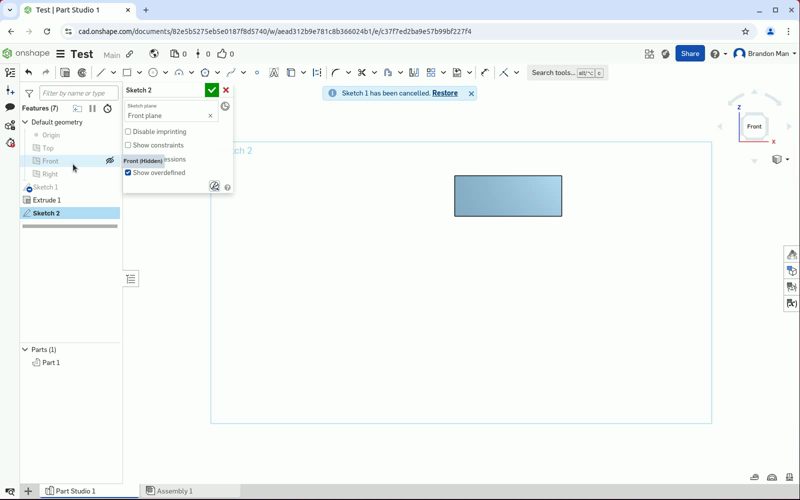
mouse_move(73, 352)
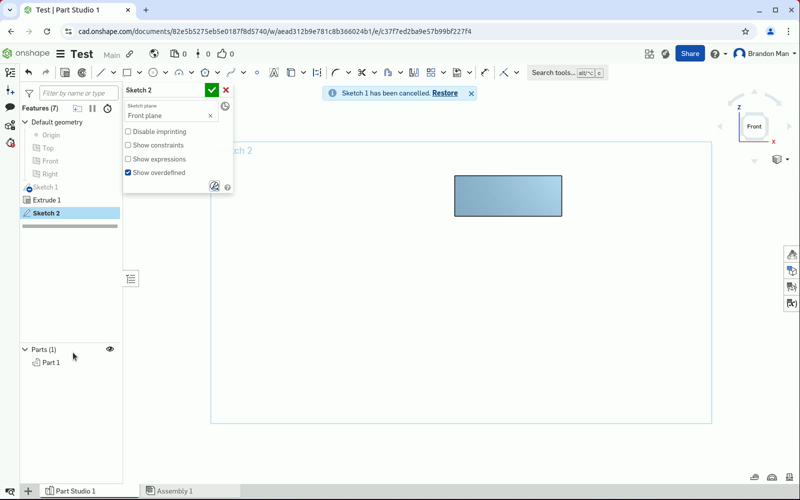
key(y)
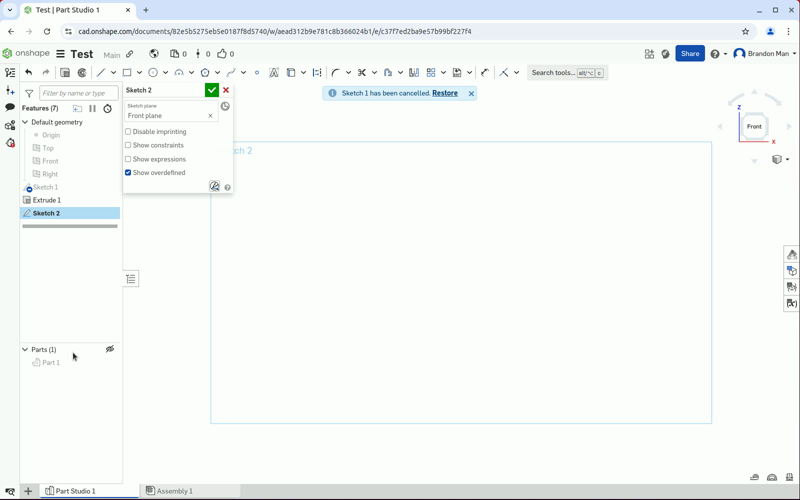
key(l)
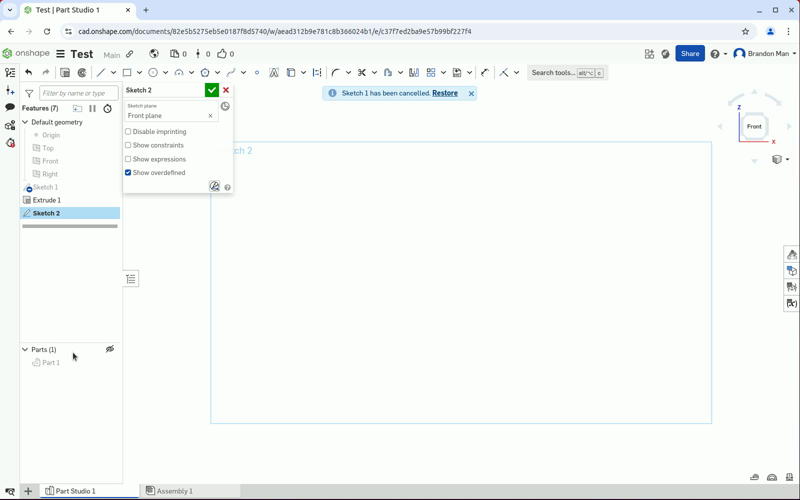
key_down(shift)
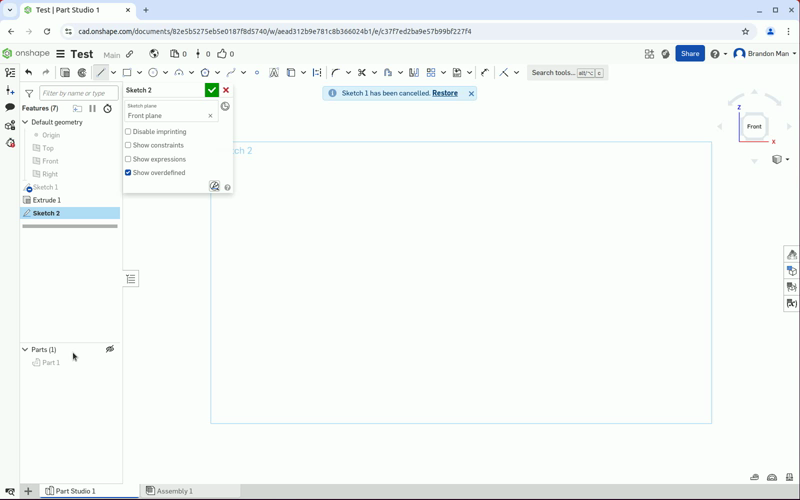
mouse_move(348, 282)
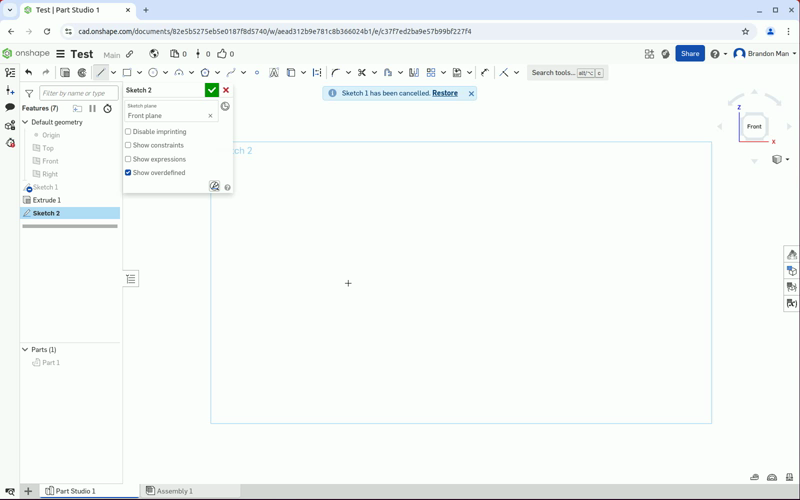
click(348, 282)
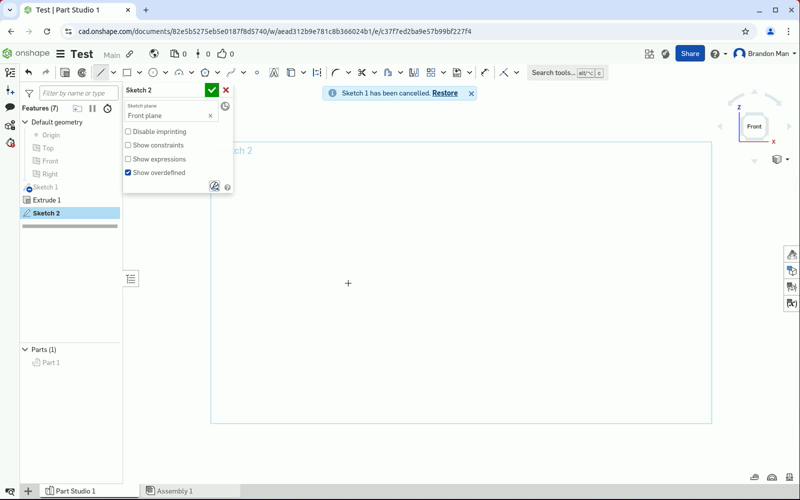
key_up(shift)
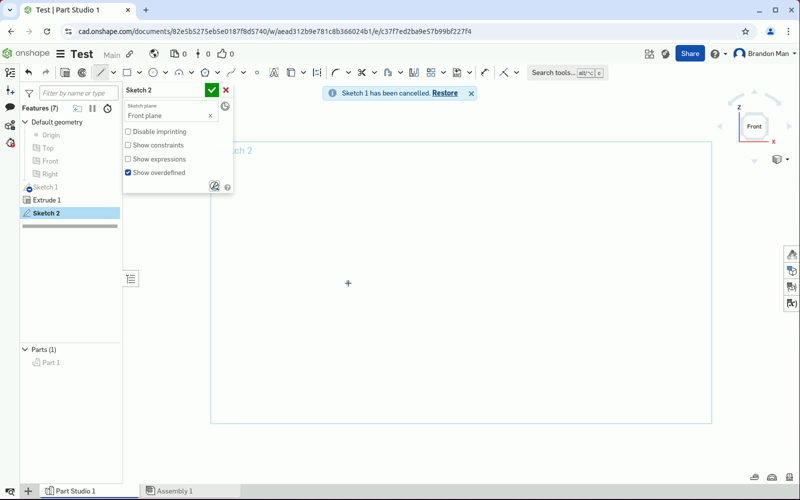
key_down(shift)
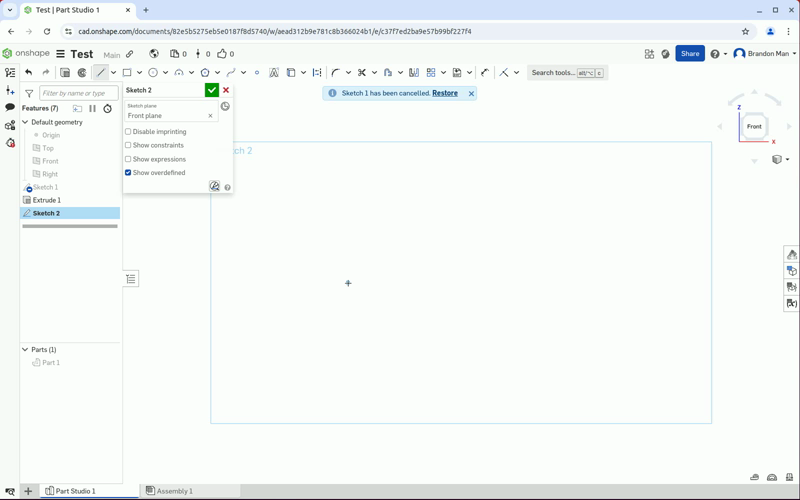
mouse_move(560, 282)
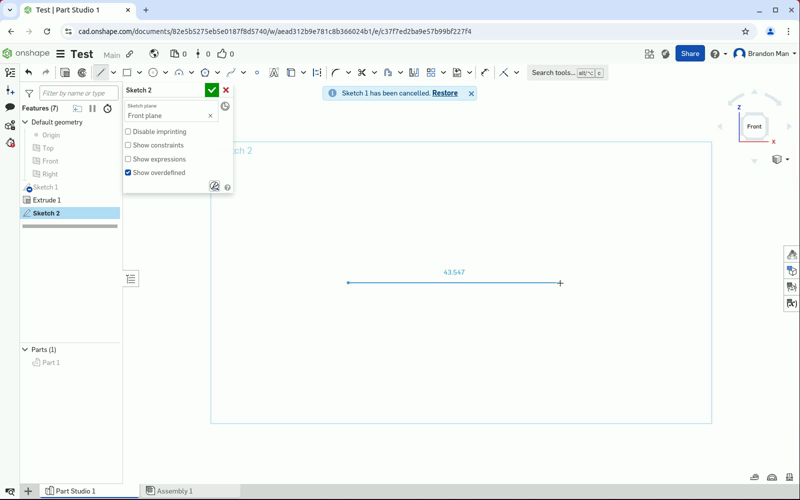
click(560, 282)
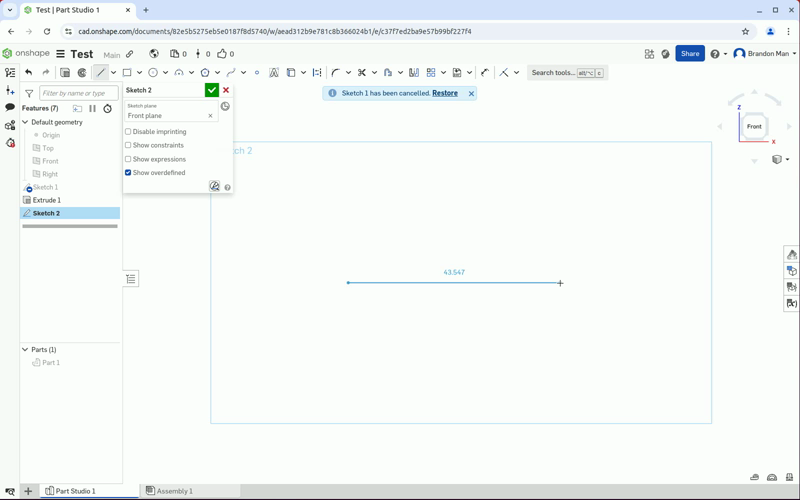
key_up(shift)
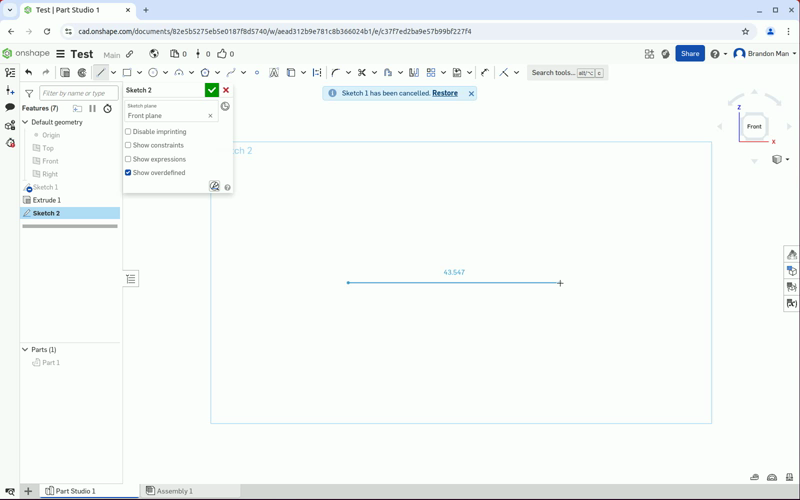
key_down(shift)
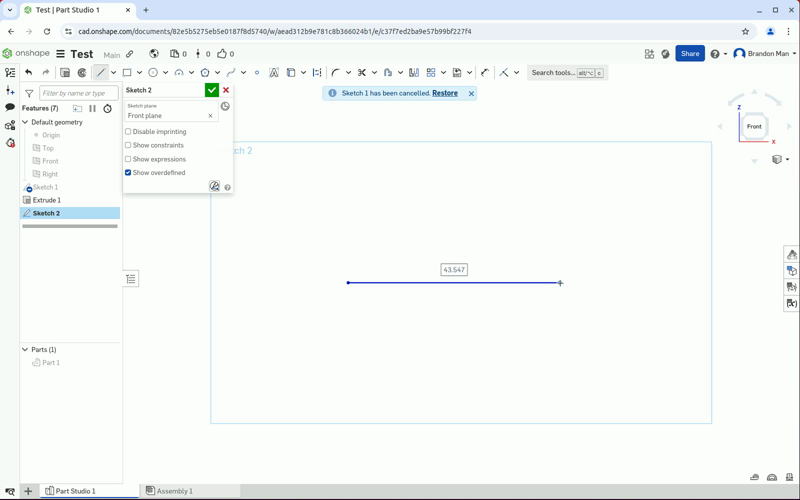
mouse_move(560, 216)
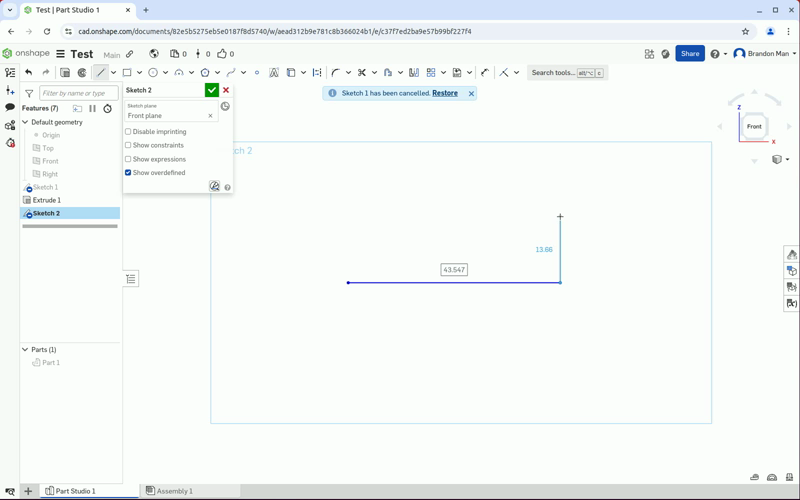
click(560, 216)
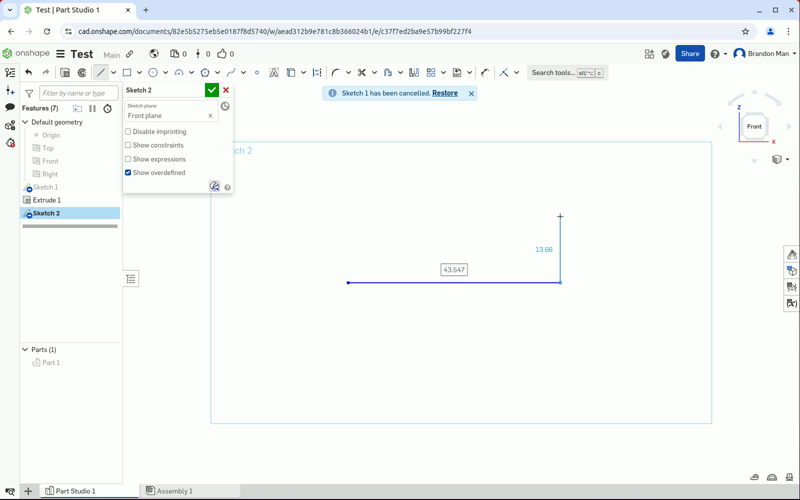
key_up(shift)
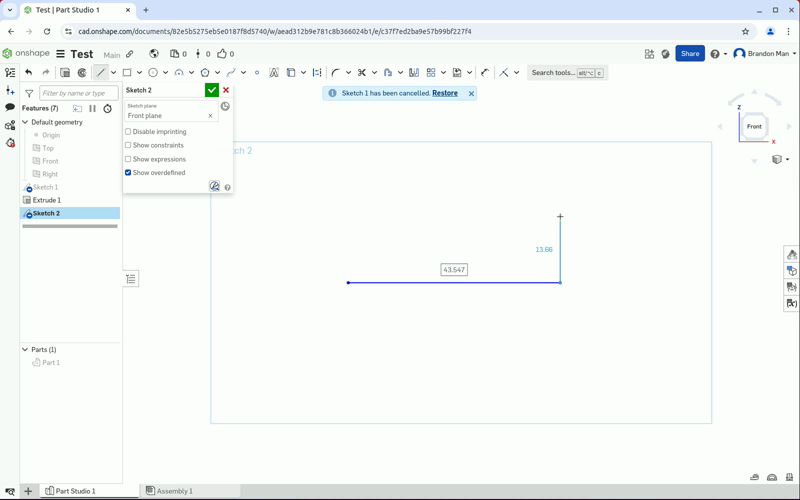
key_down(shift)
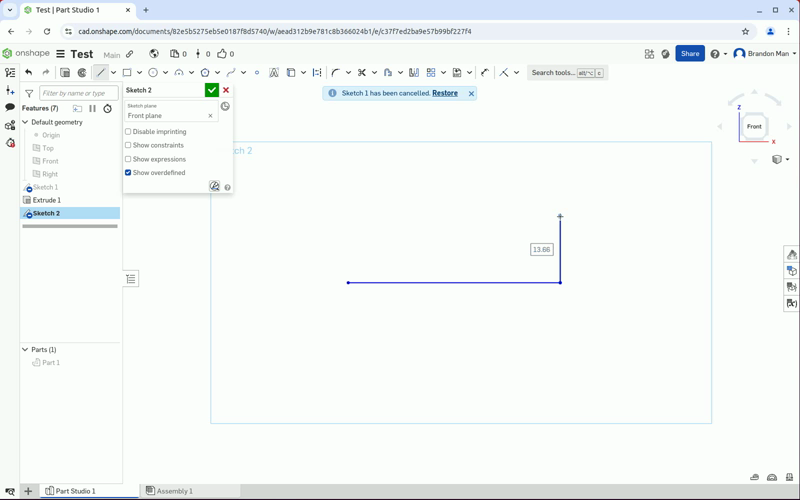
mouse_move(455, 216)
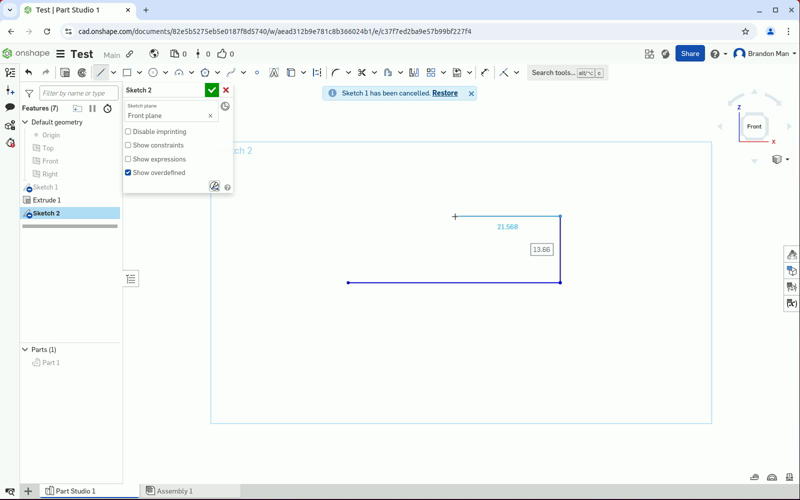
click(455, 216)
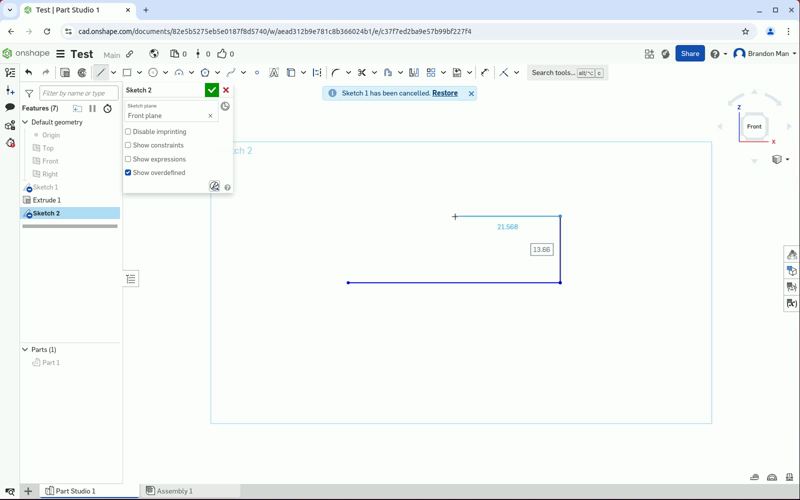
key_up(shift)
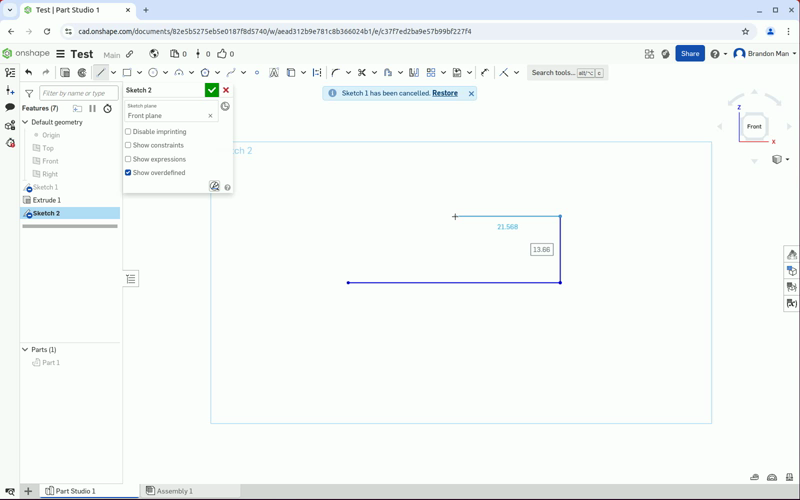
key_down(shift)
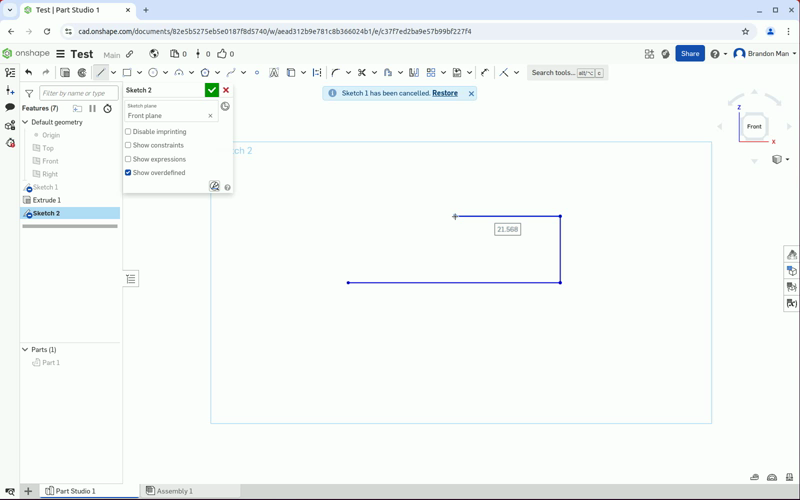
mouse_move(485, 216)
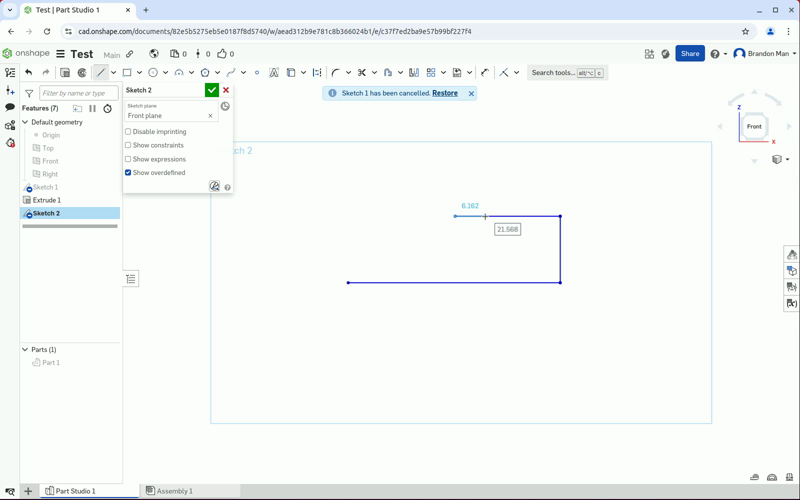
mouse_move(401, 216)
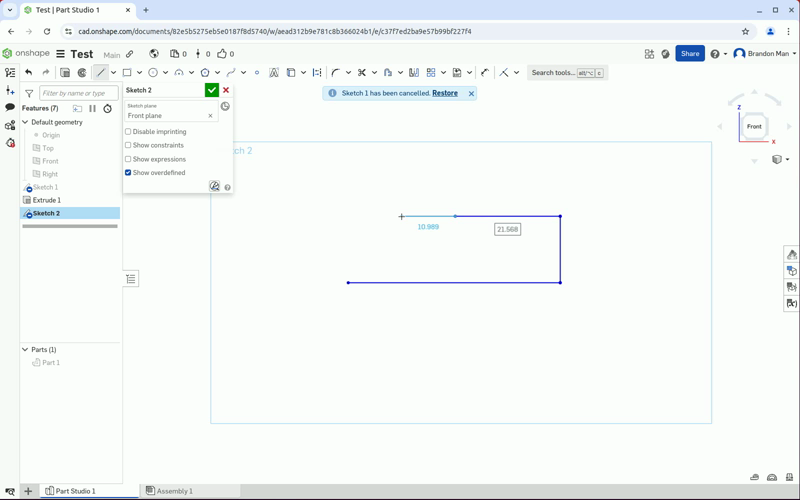
click(401, 216)
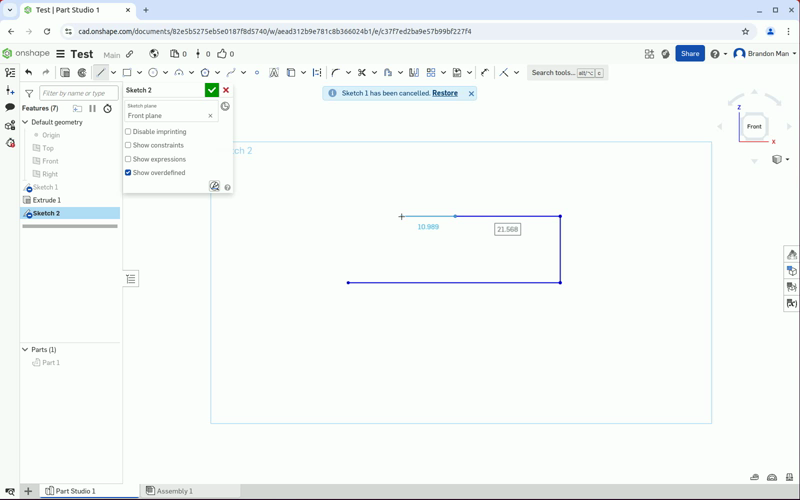
key_up(shift)
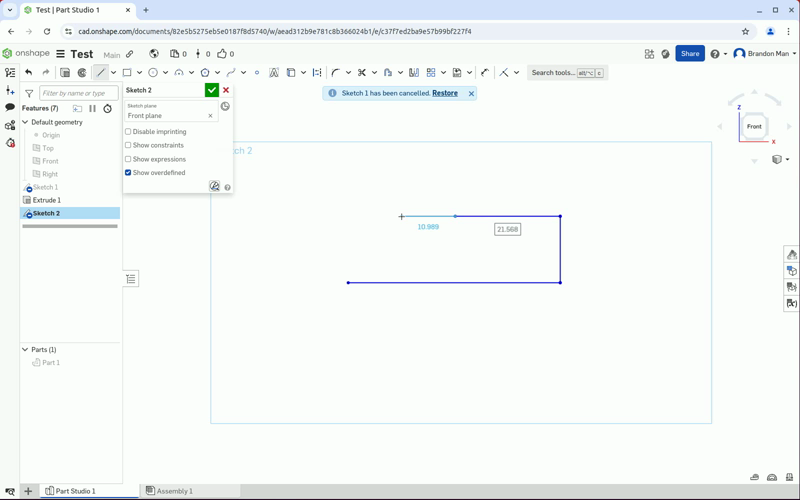
key_down(shift)
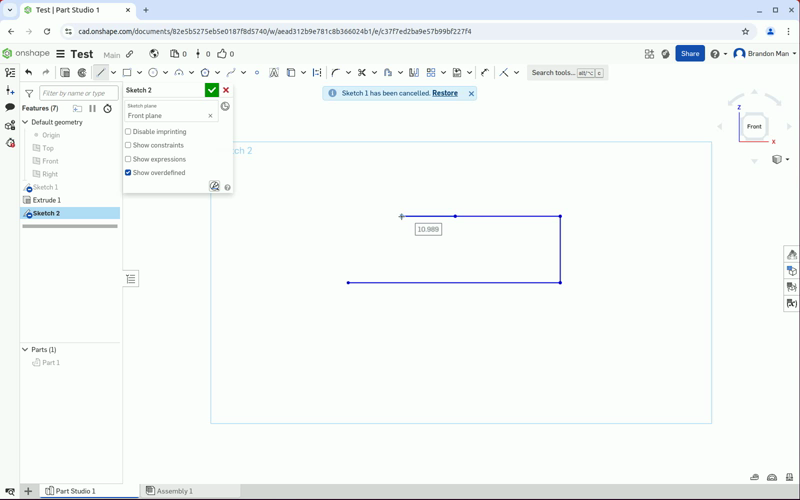
mouse_move(431, 216)
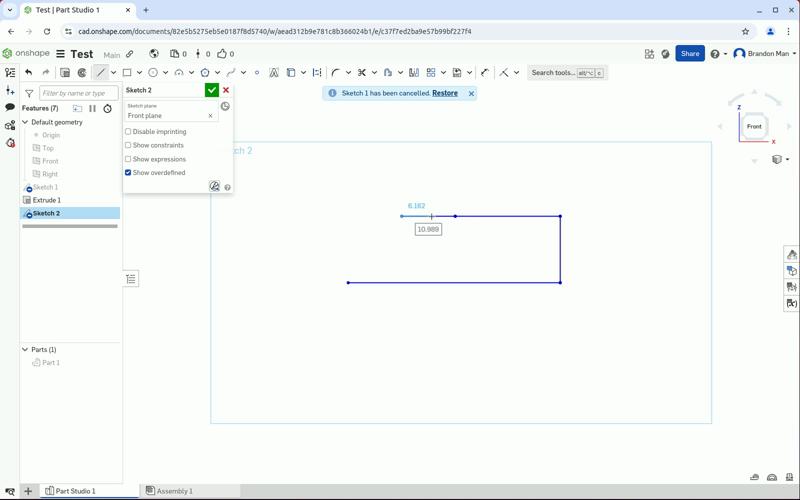
mouse_move(401, 256)
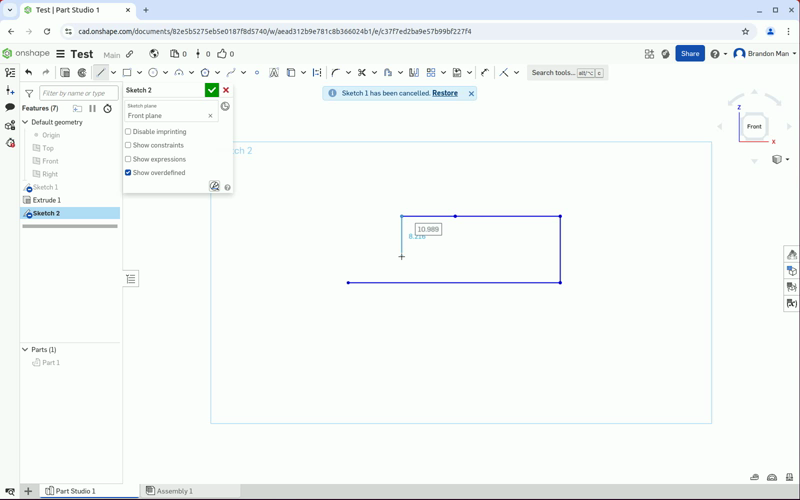
click(401, 256)
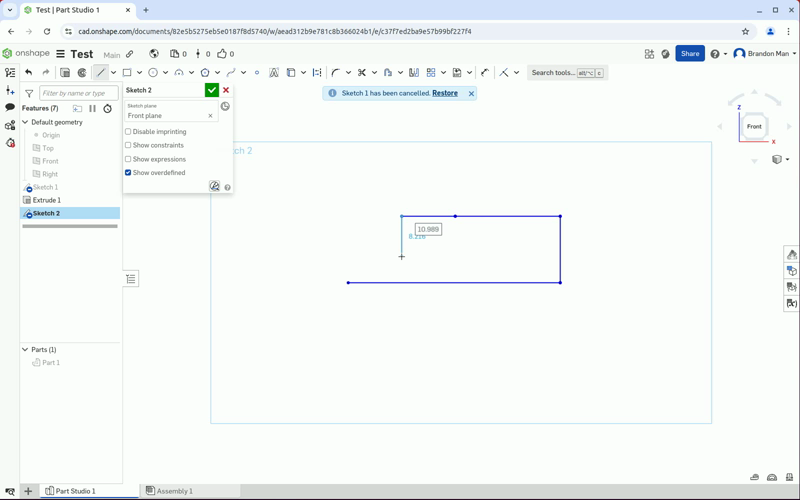
key_up(shift)
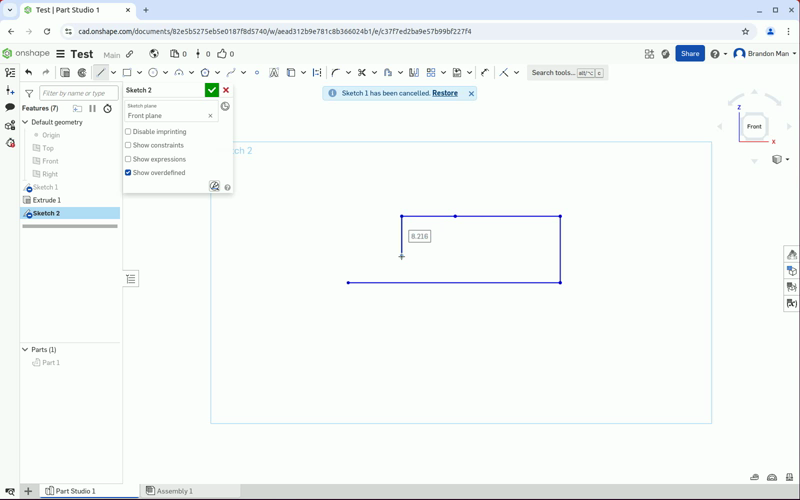
key_down(shift)
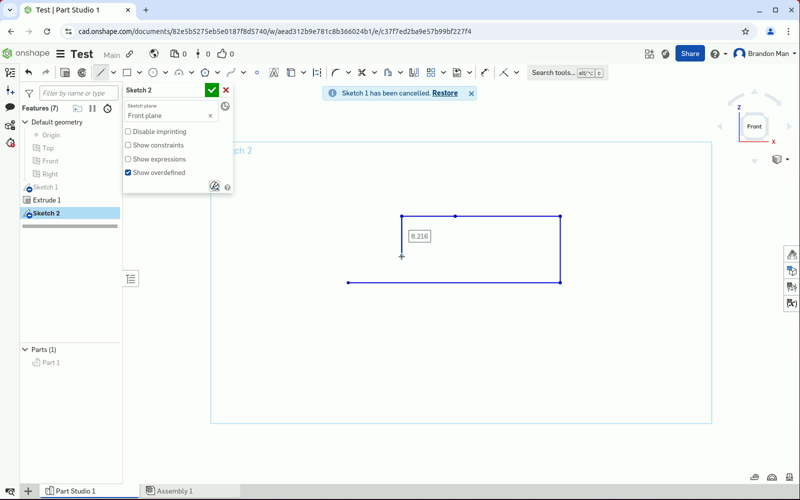
mouse_move(431, 256)
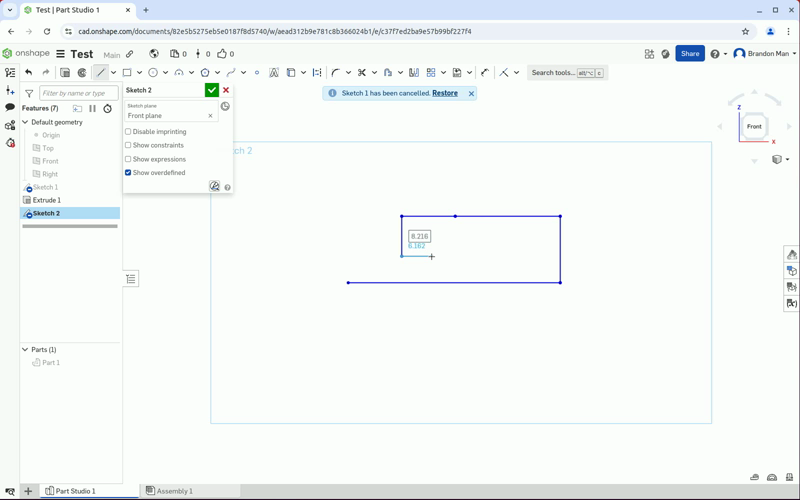
mouse_move(348, 256)
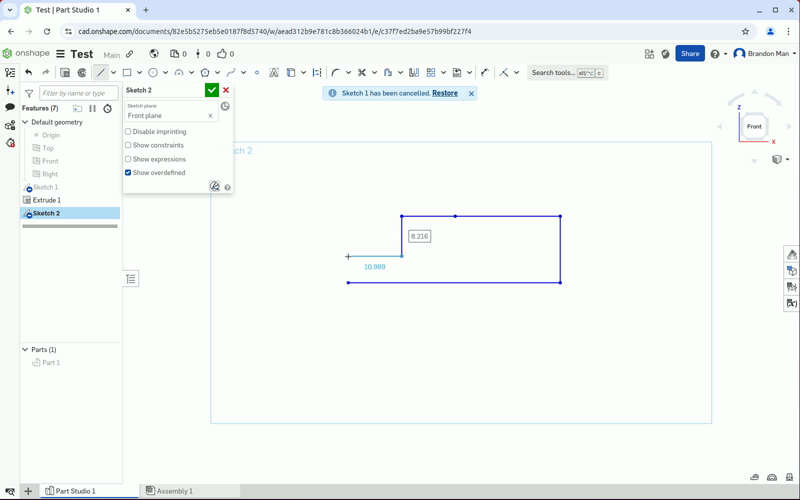
click(348, 256)
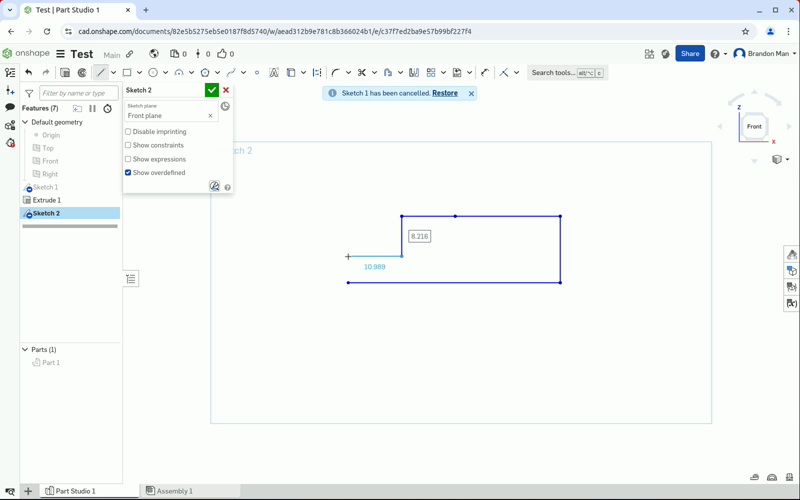
key_up(shift)
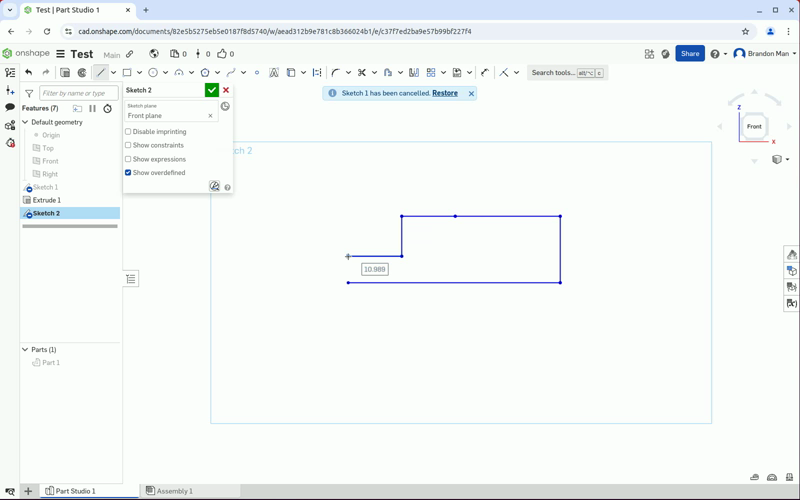
mouse_move(378, 256)
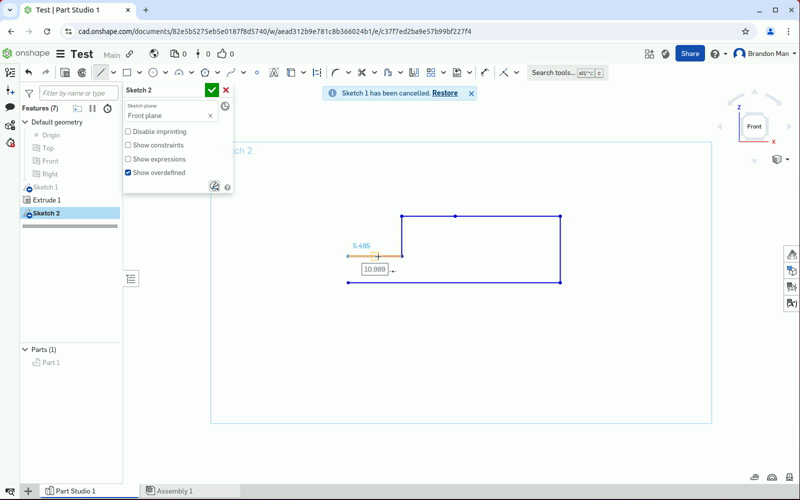
key_down(shift)
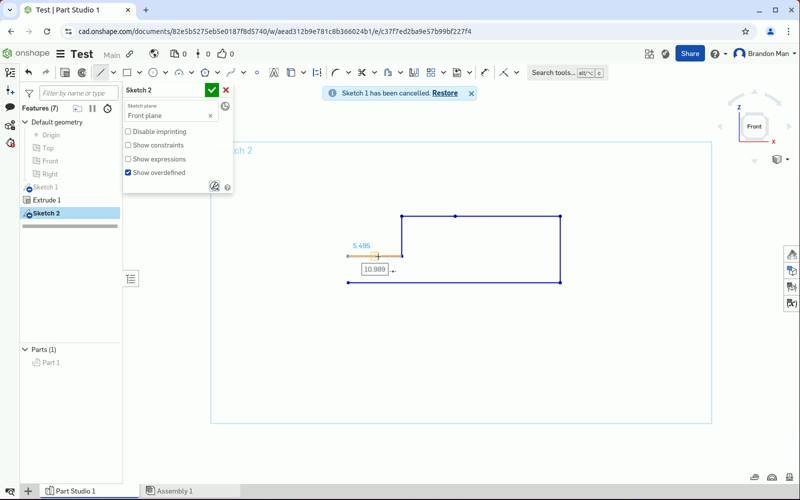
mouse_move(348, 282)
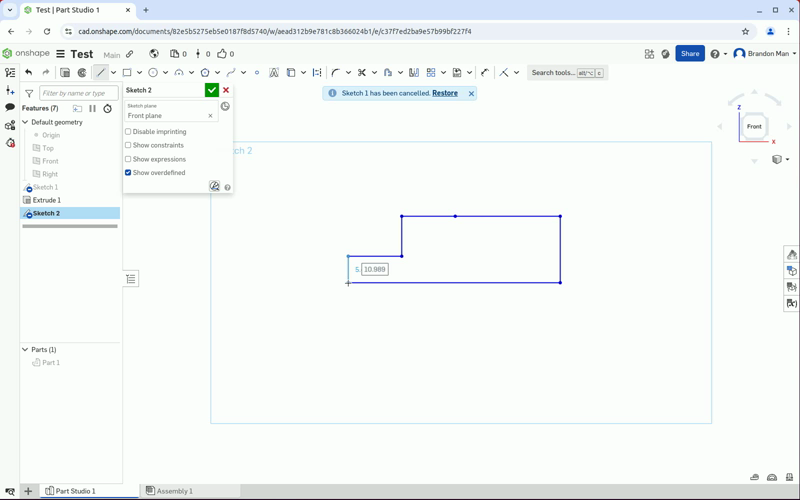
key_up(shift)
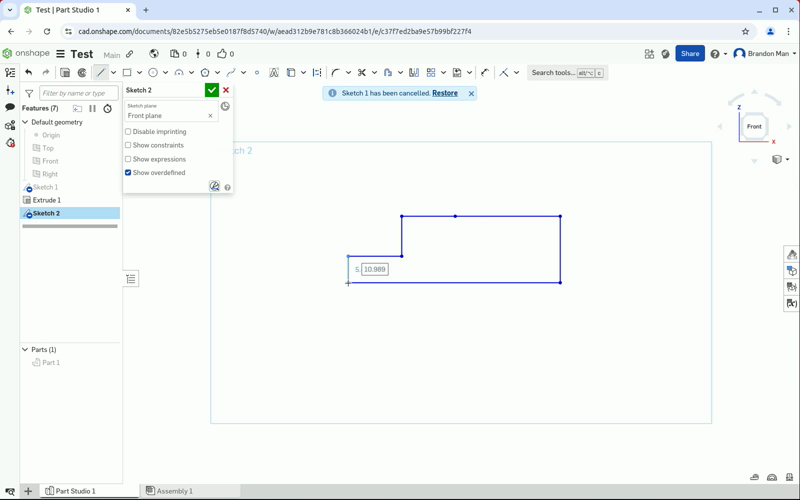
click(348, 282)
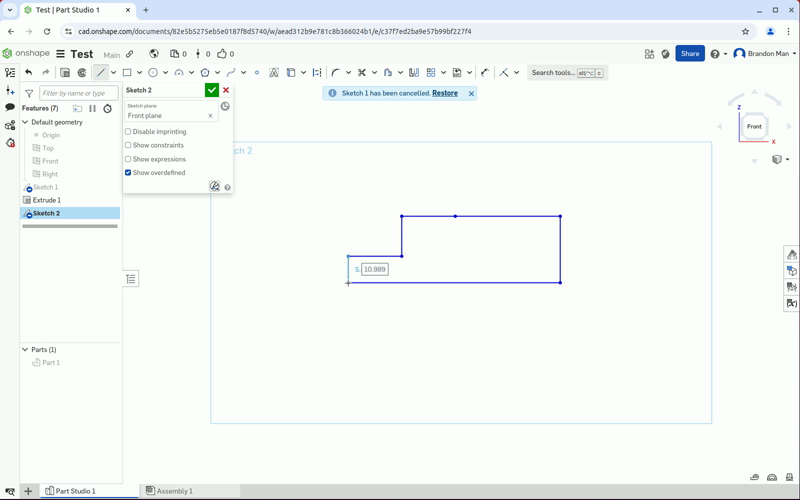
key(esc)
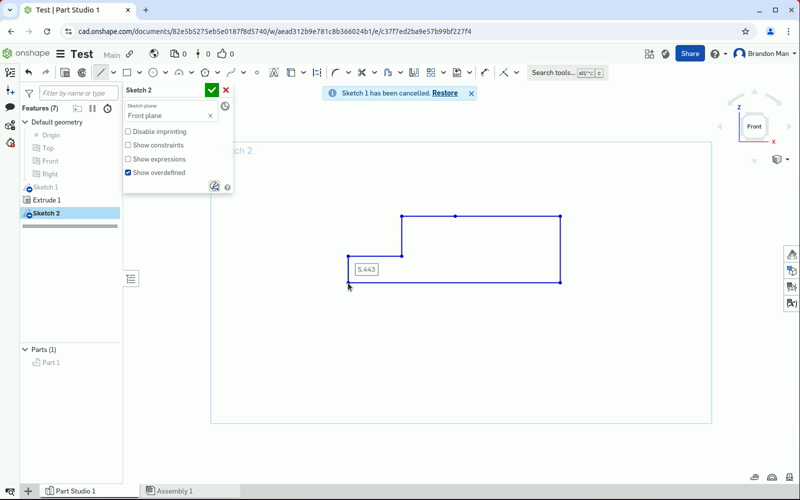
mouse_move(506, 235)
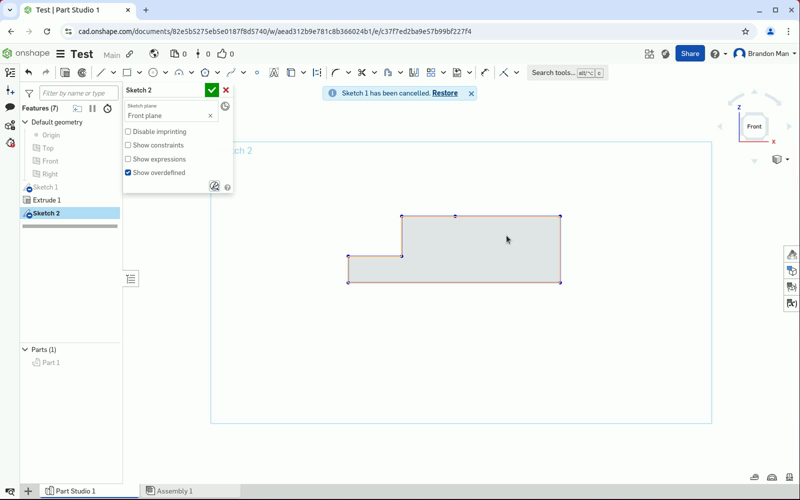
click(506, 235)
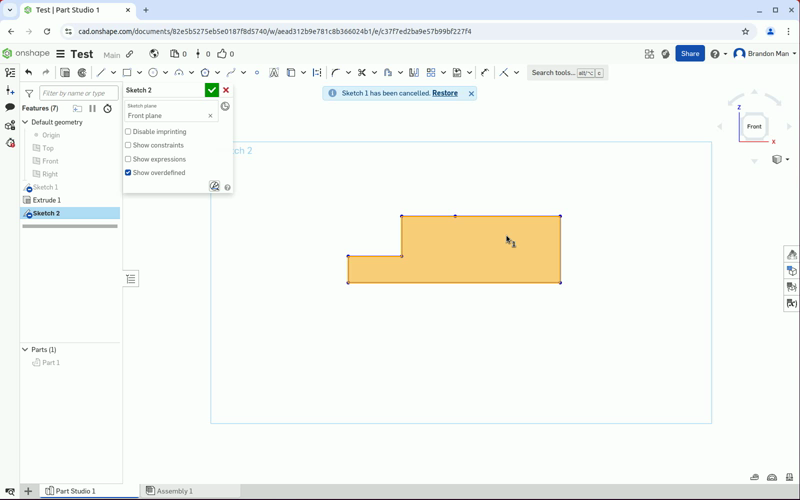
mouse_move(73, 352)
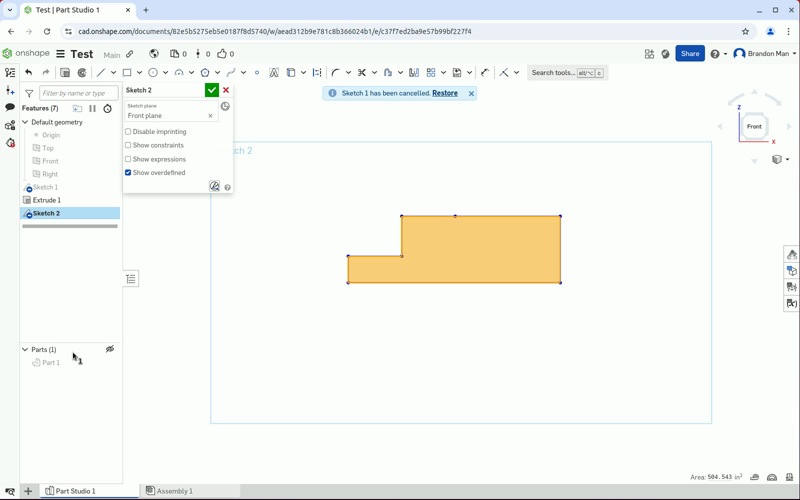
key(shift+y)
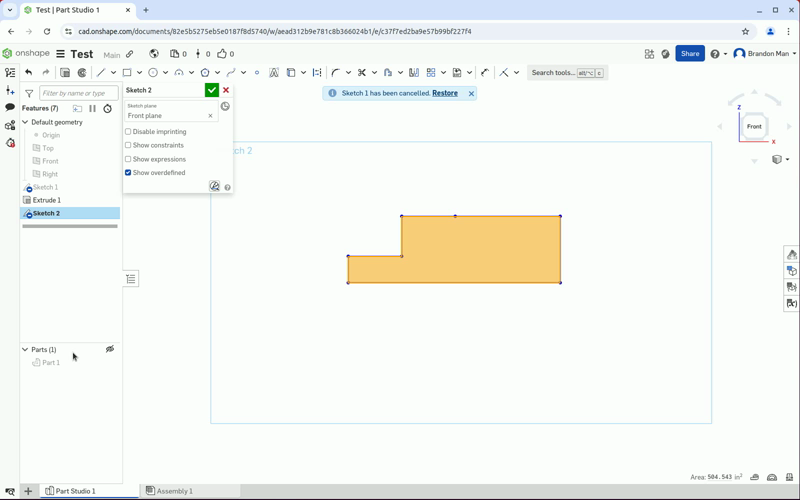
key(shift+e)
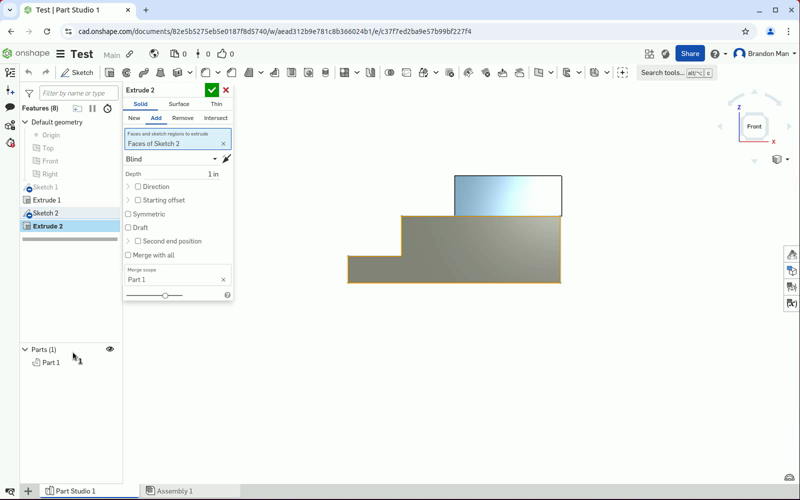
mouse_move(143, 106)
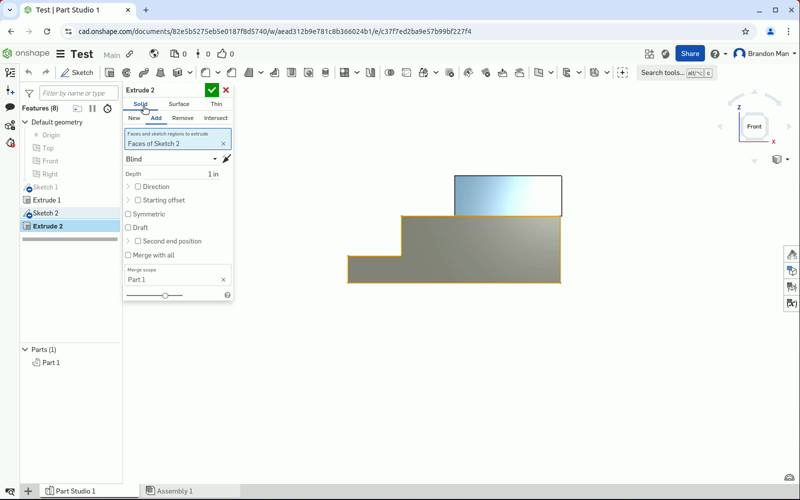
click(143, 106)
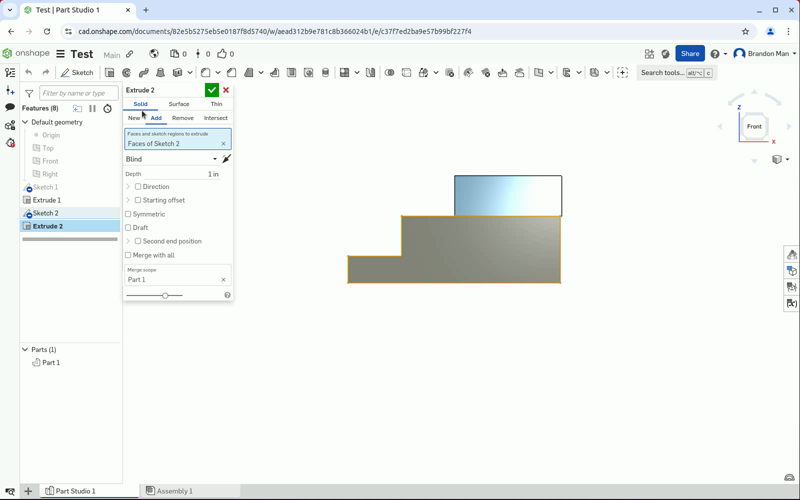
mouse_move(137, 120)
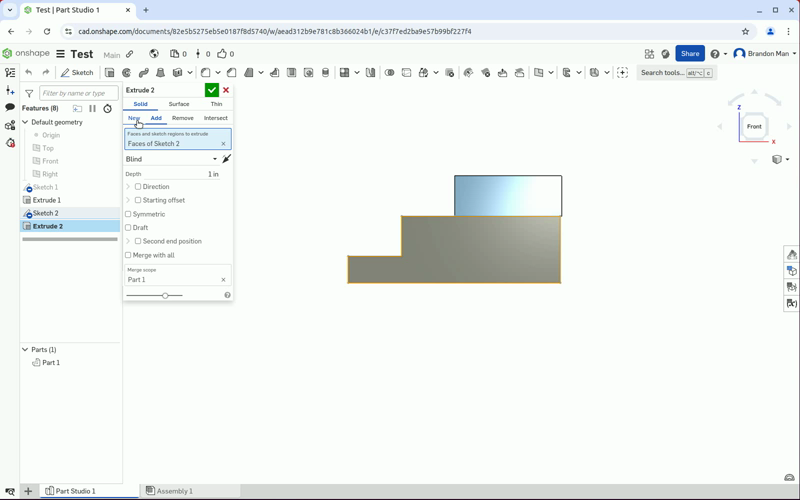
click(137, 120)
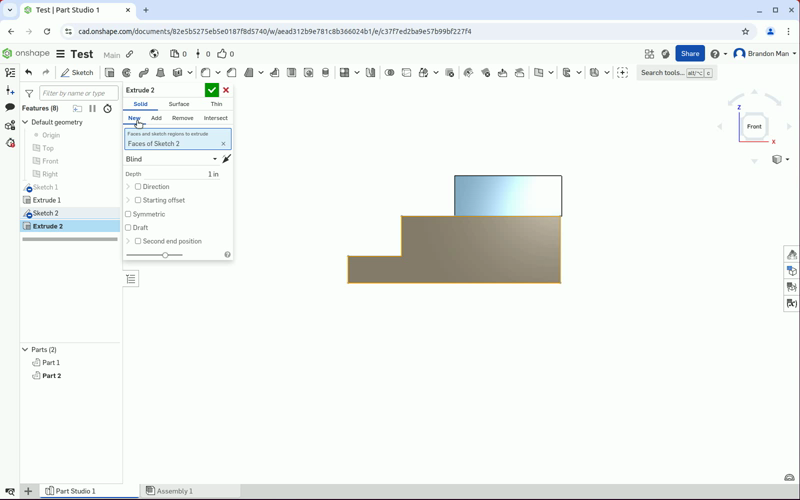
key(tab, 4)
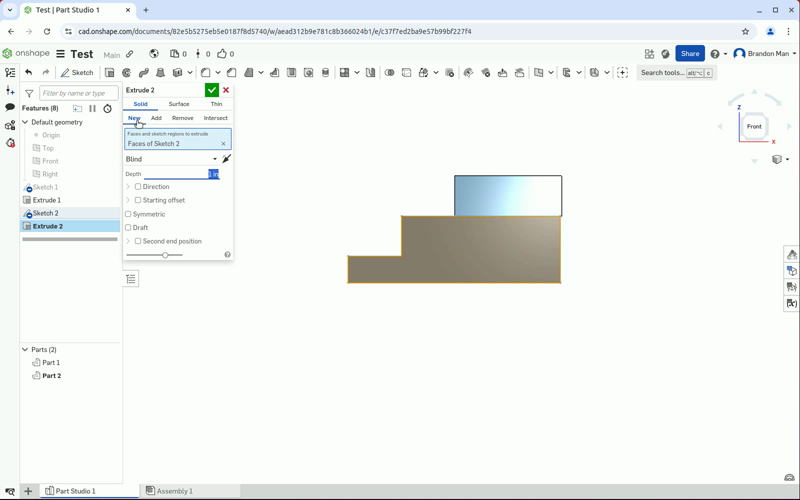
text(21.905)
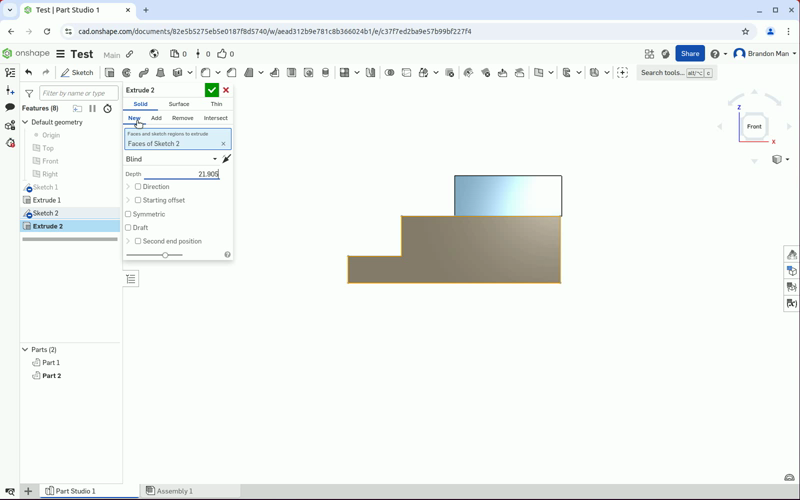
key(enter)
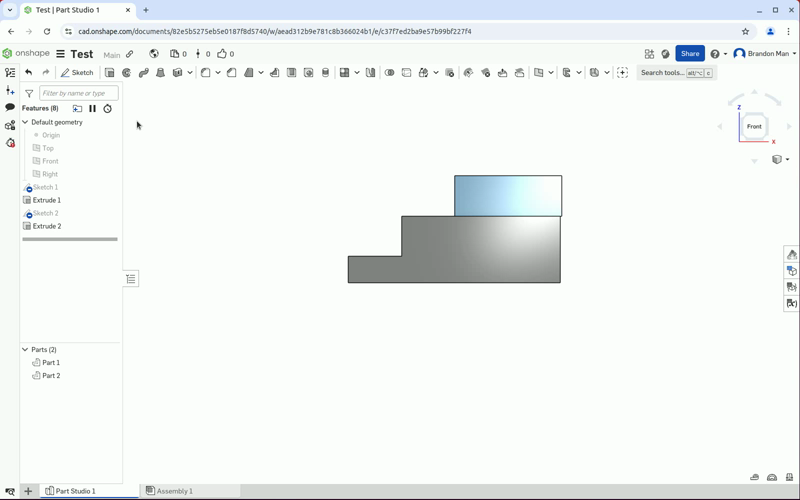
key(shift+h)
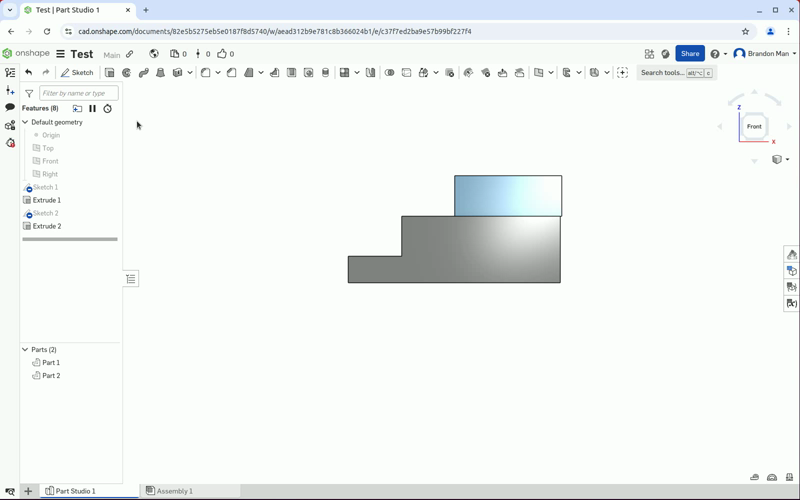
key(shift+h)
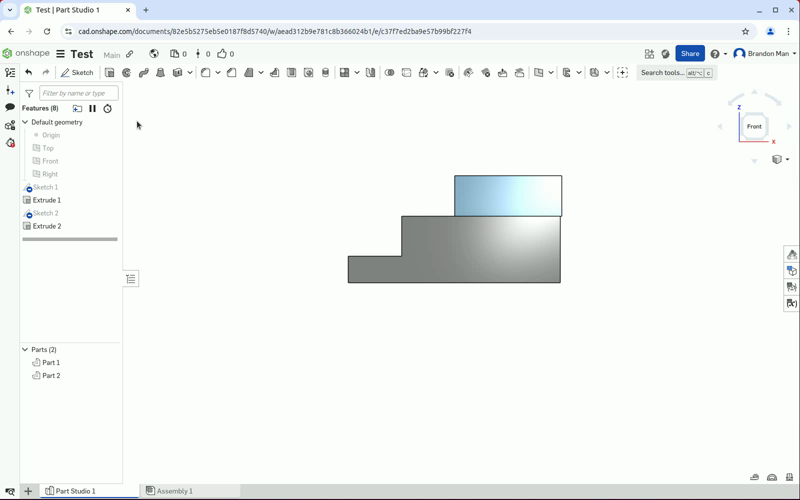
mouse_move(73, 189)
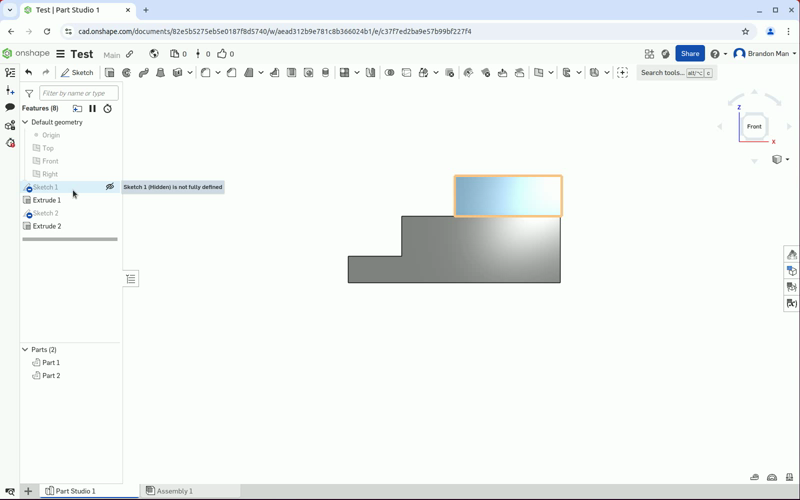
click(73, 189)
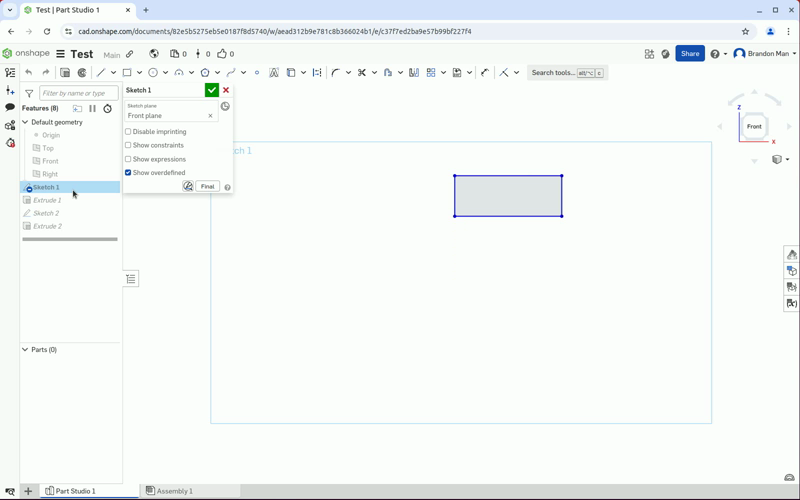
mouse_move(229, 92)
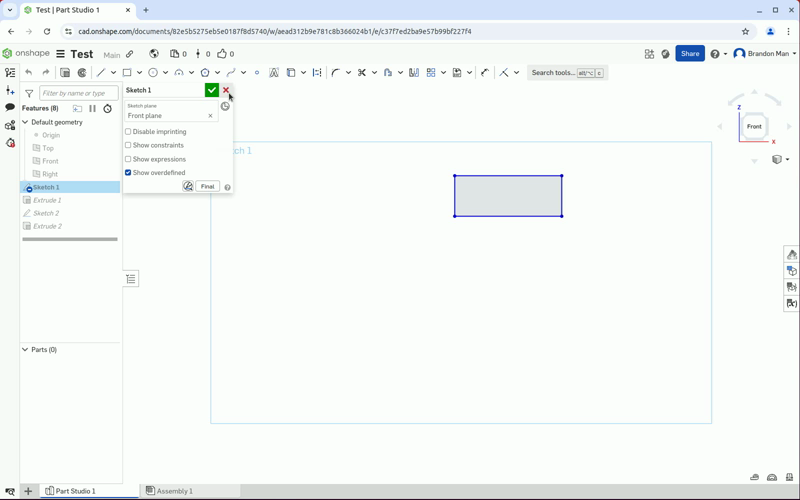
click(229, 92)
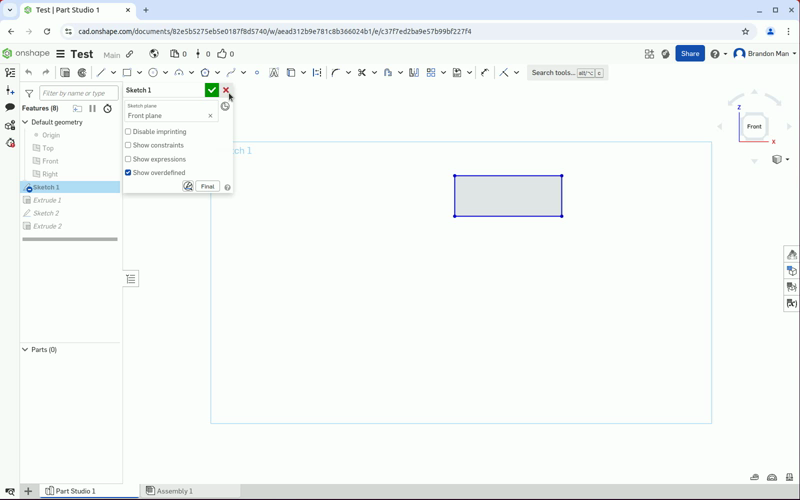
key(shift+s)
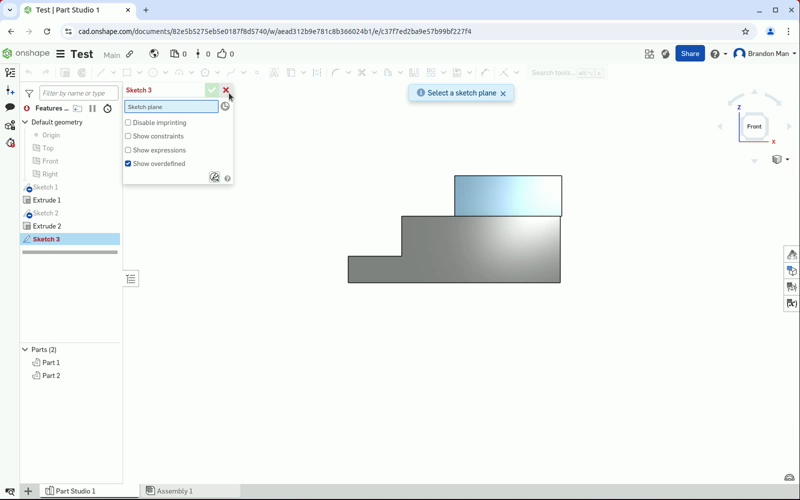
mouse_move(73, 163)
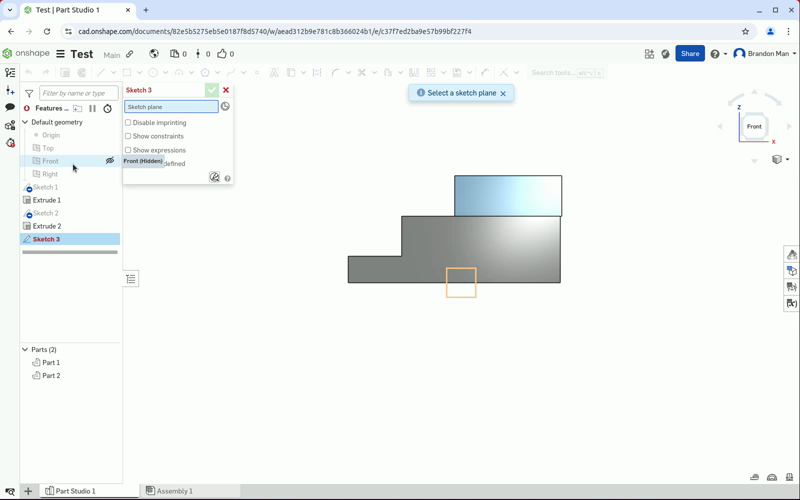
click(73, 163)
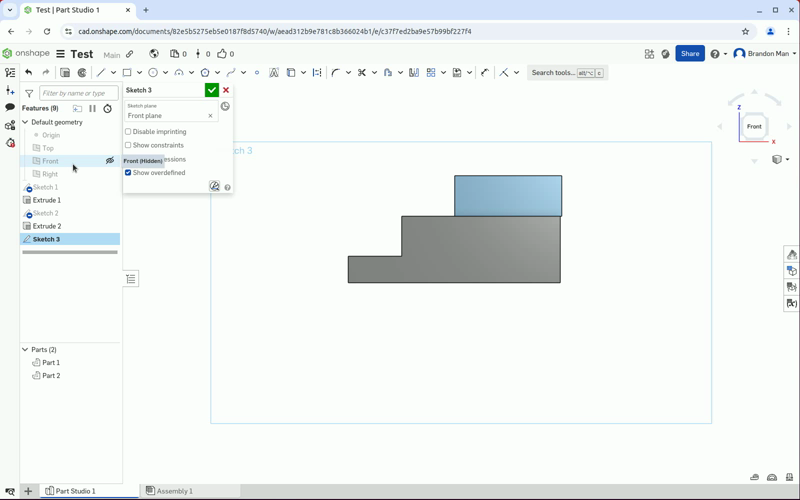
mouse_move(73, 352)
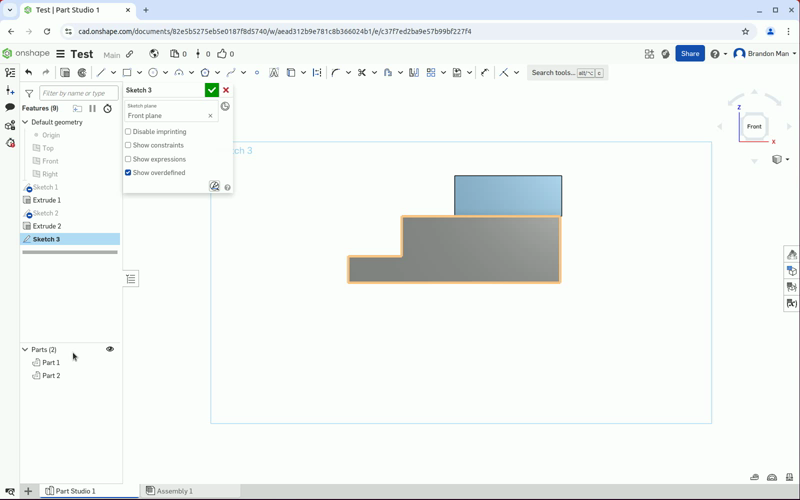
key(y)
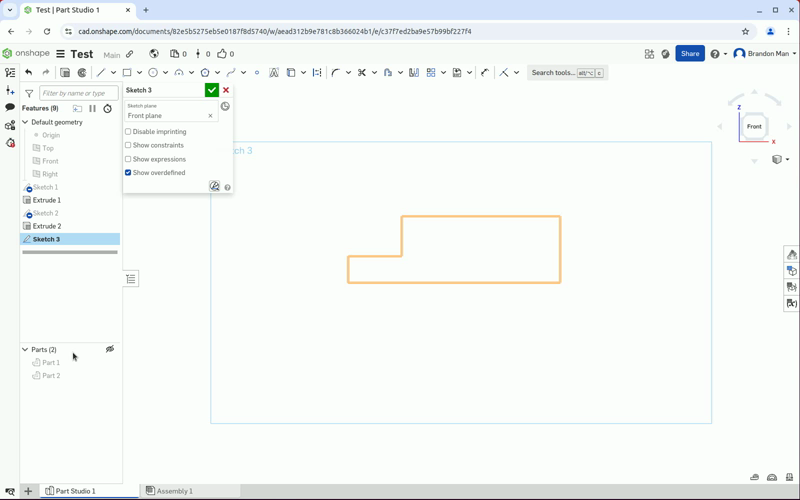
key(l)
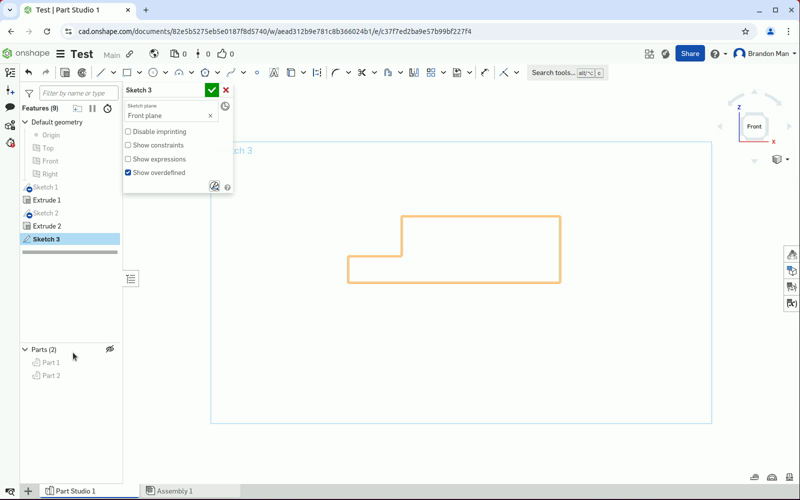
key_down(shift)
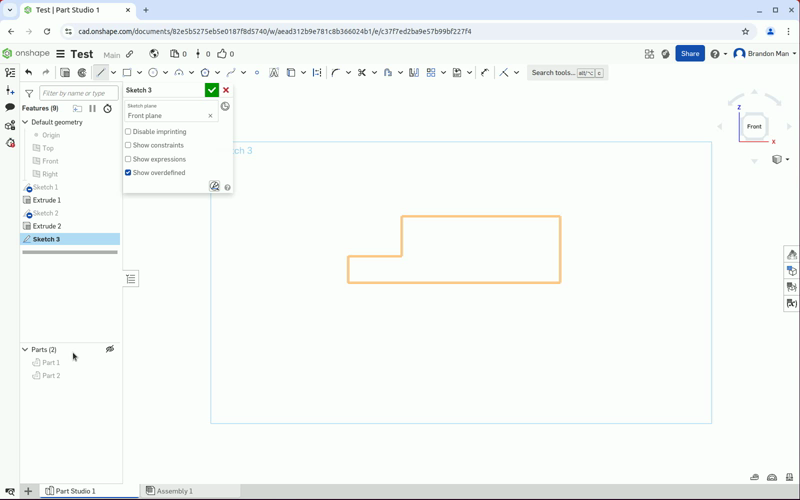
mouse_move(348, 255)
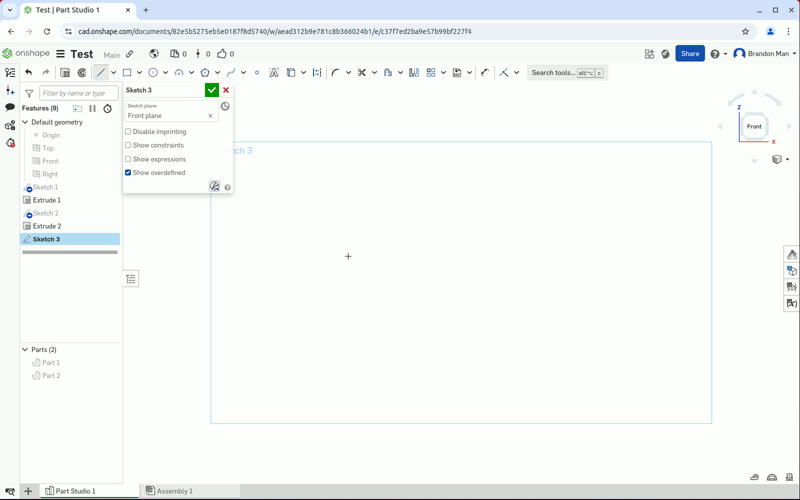
click(348, 255)
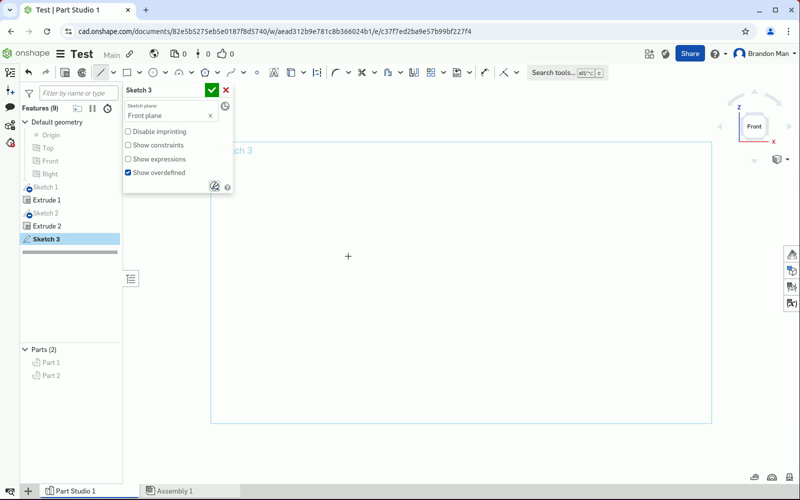
key_up(shift)
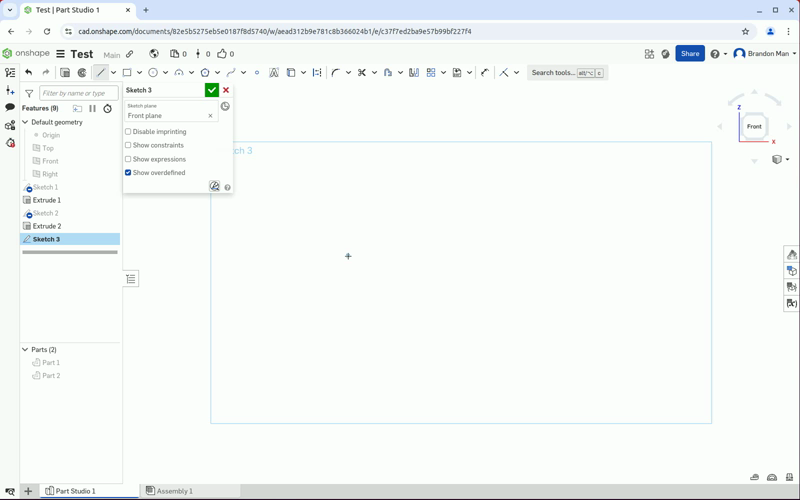
key_down(shift)
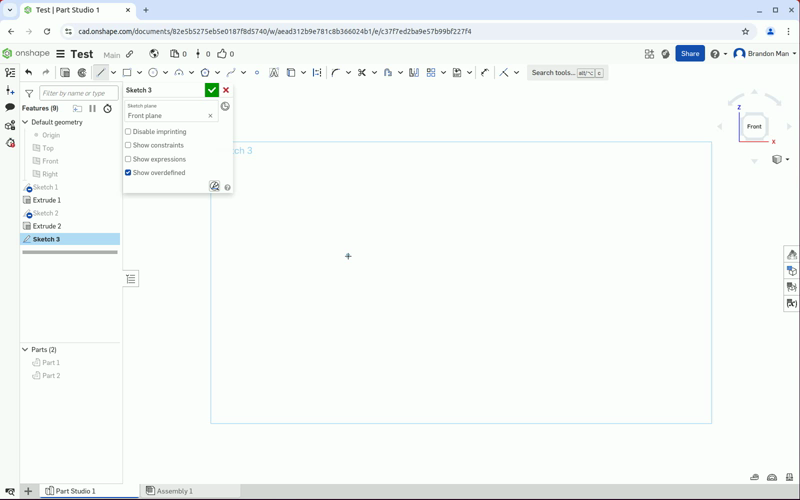
mouse_move(378, 255)
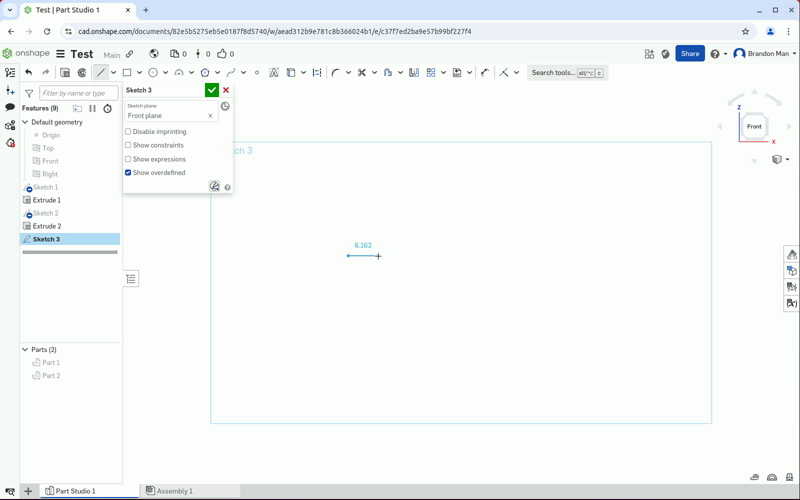
mouse_move(401, 255)
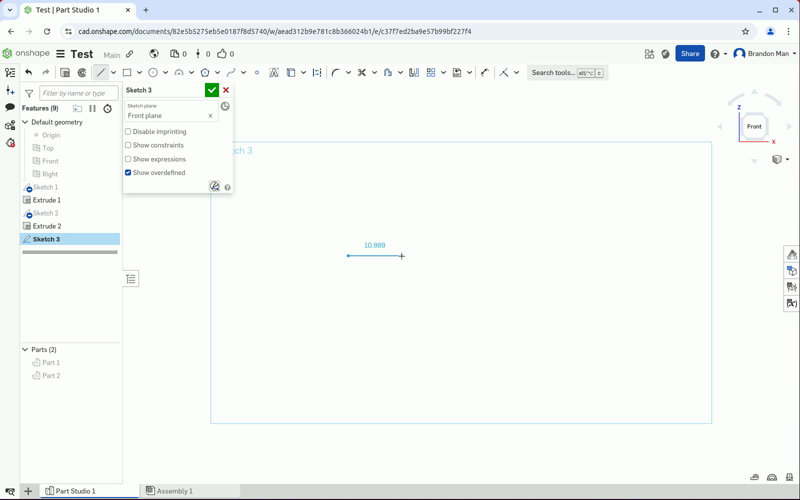
click(401, 255)
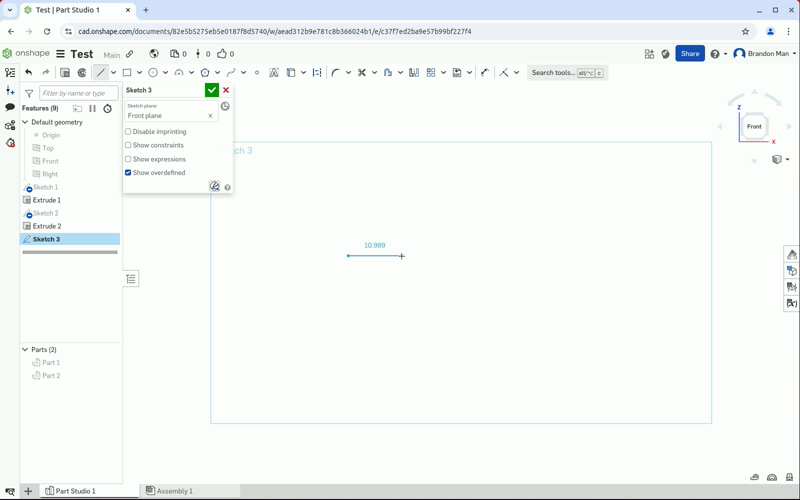
key_up(shift)
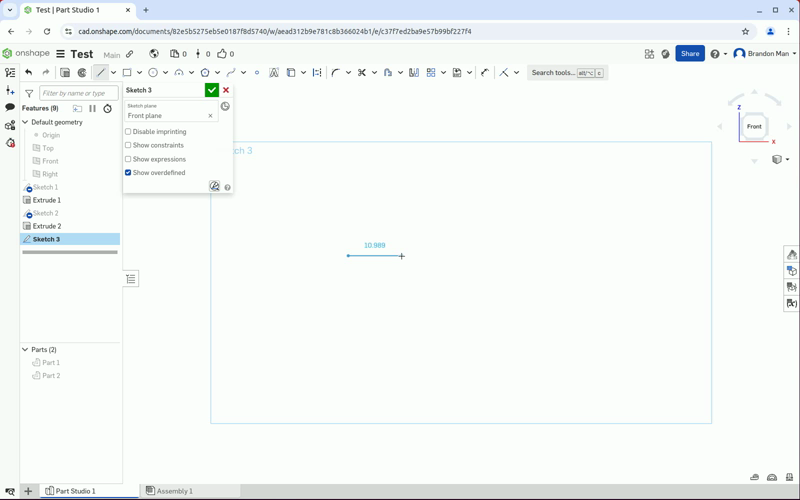
key_down(shift)
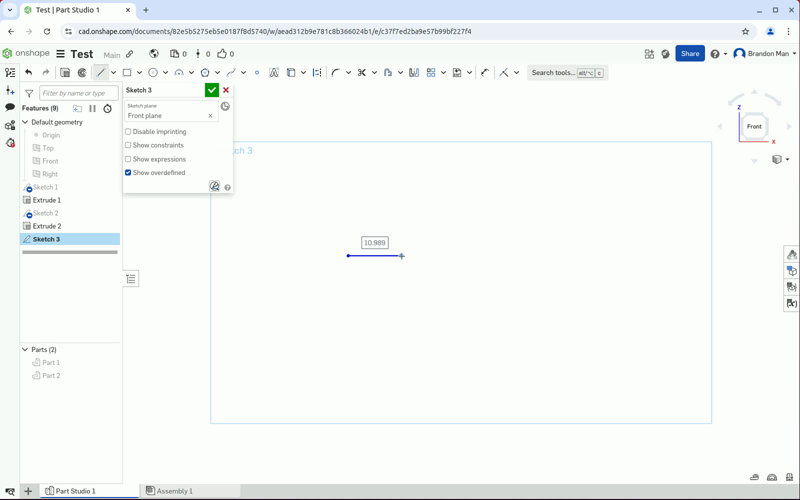
mouse_move(431, 255)
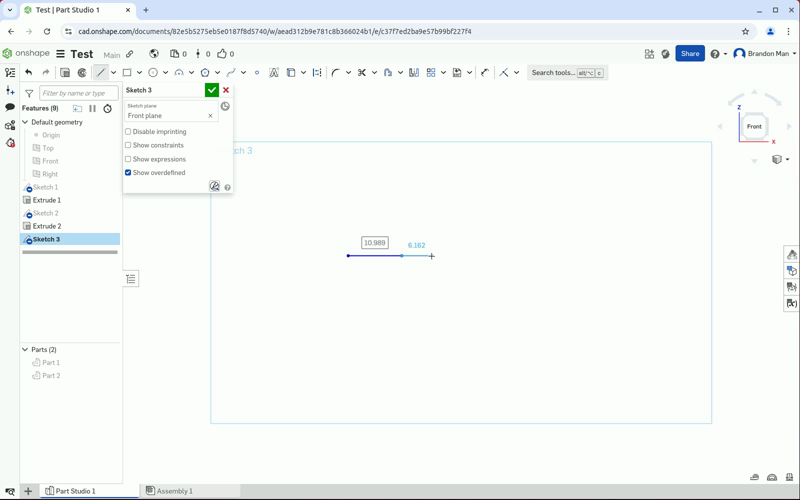
mouse_move(401, 216)
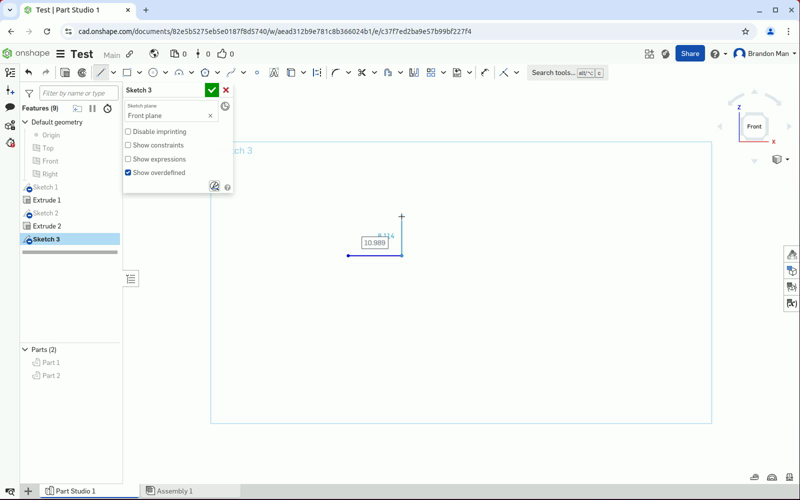
click(401, 216)
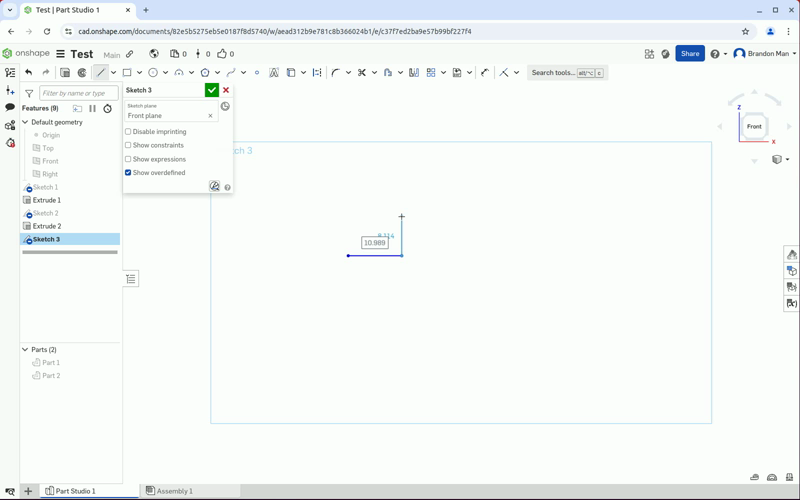
key_up(shift)
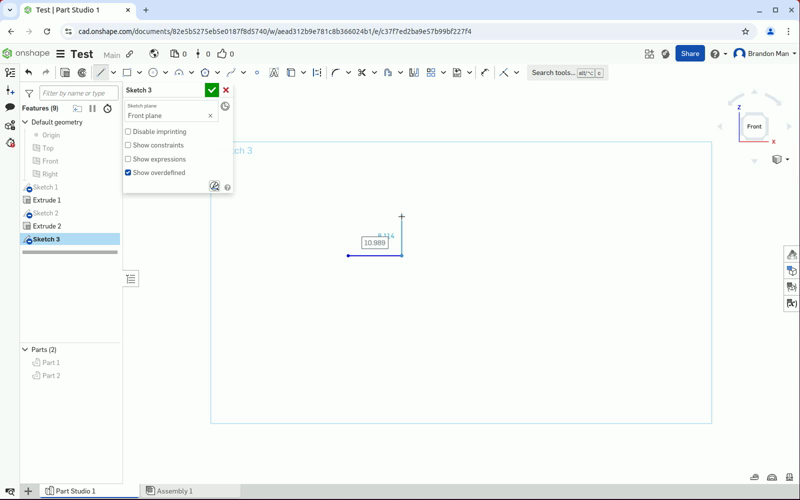
key_down(shift)
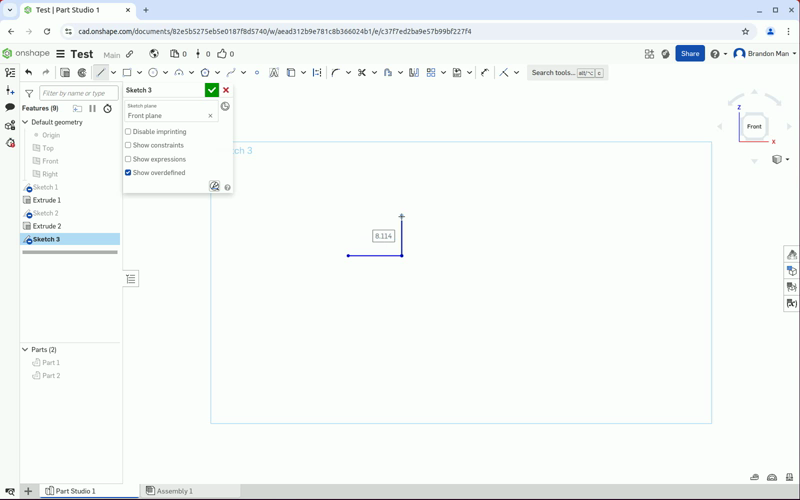
mouse_move(431, 216)
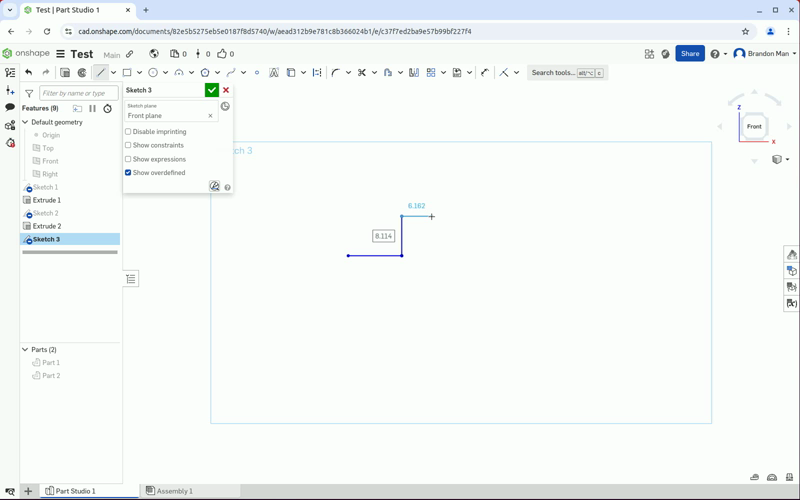
mouse_move(348, 216)
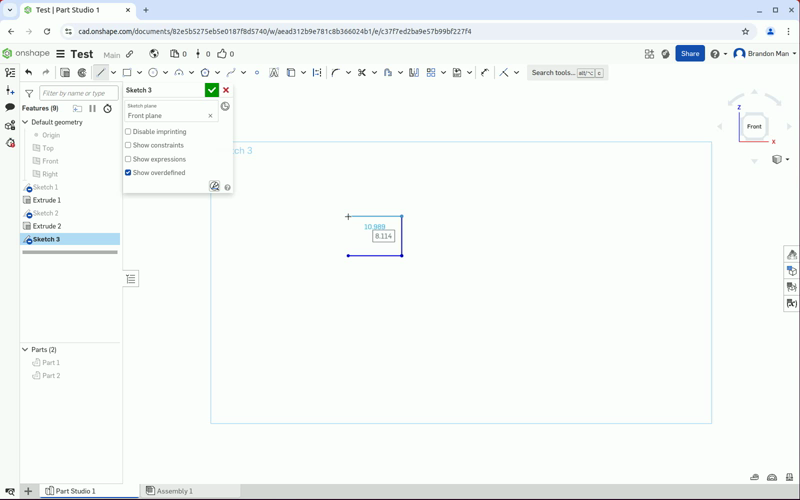
click(348, 216)
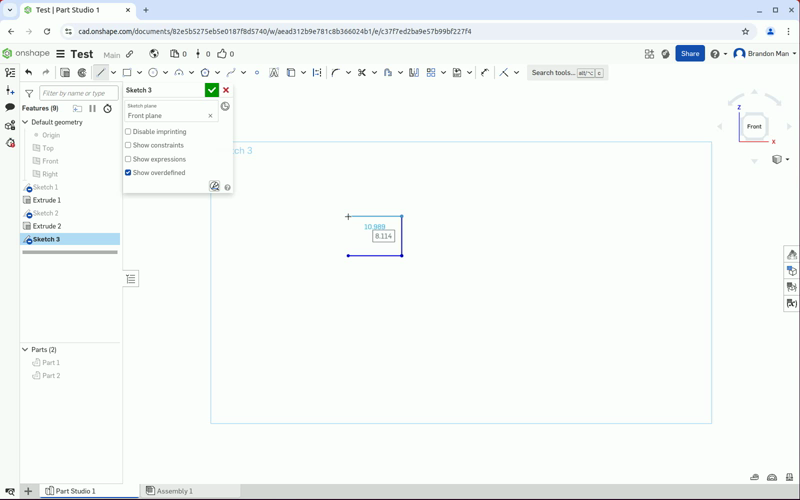
key_up(shift)
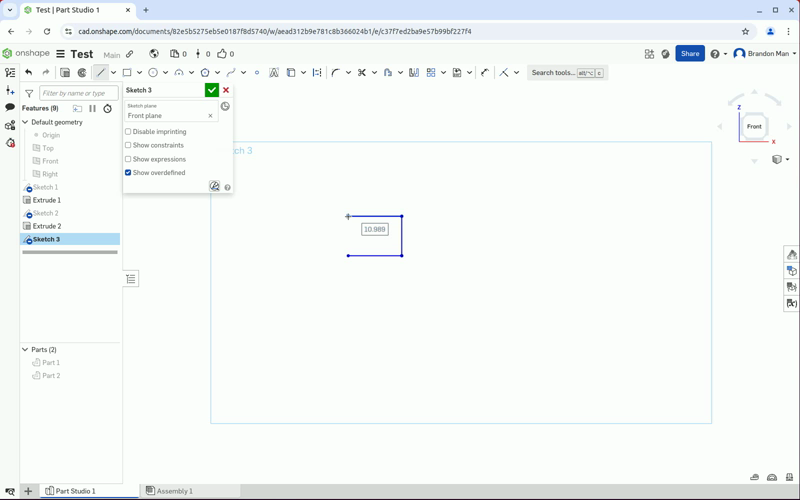
mouse_move(378, 216)
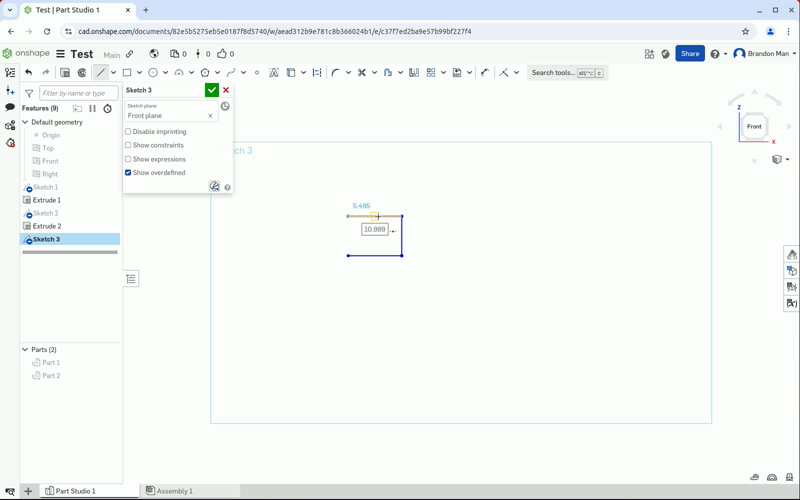
key_down(shift)
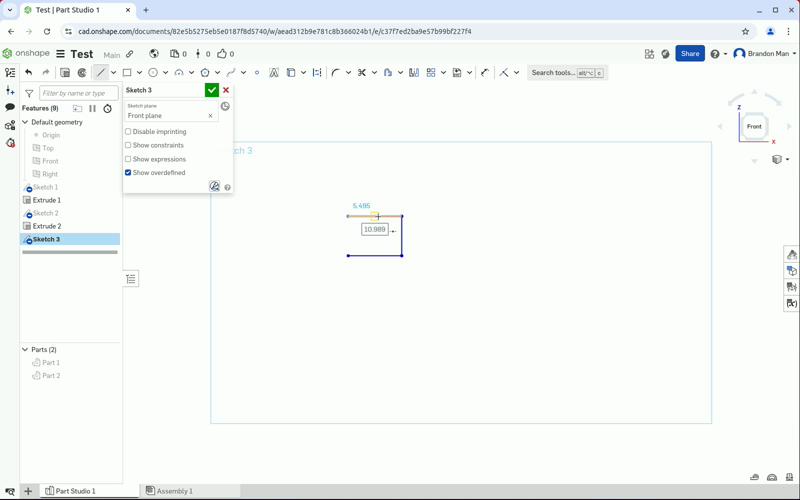
mouse_move(348, 255)
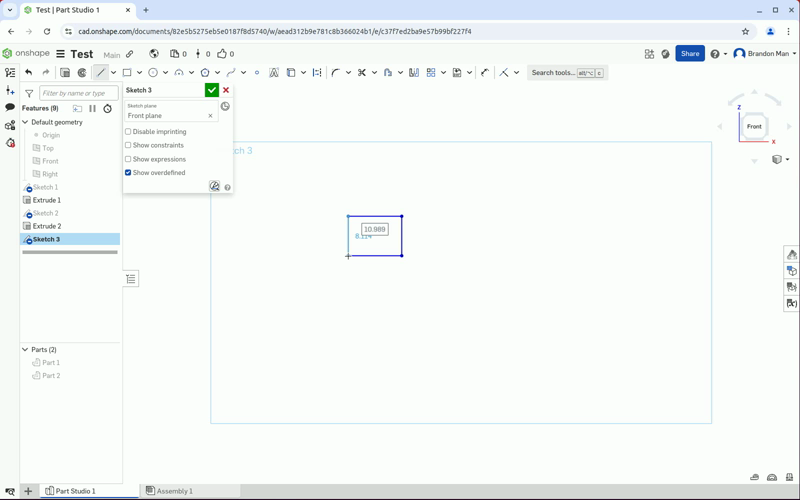
key_up(shift)
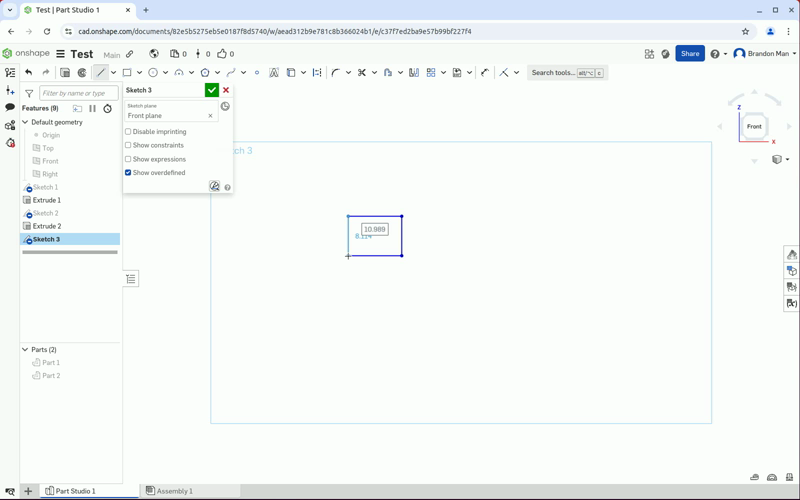
click(348, 255)
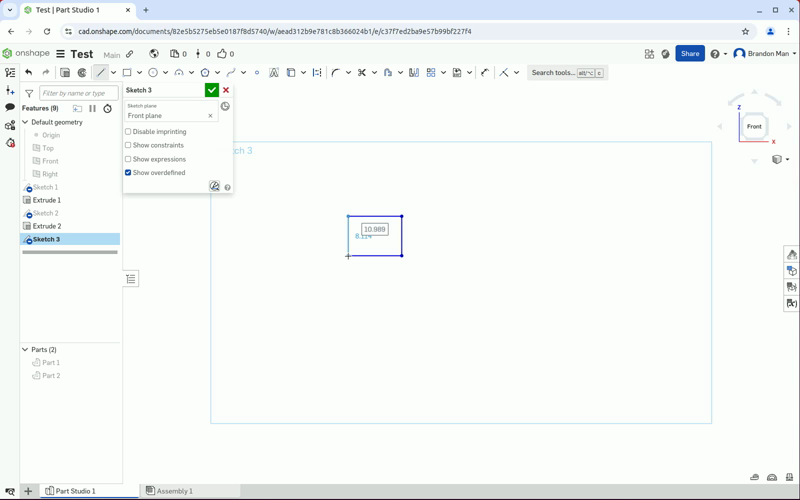
key(esc)
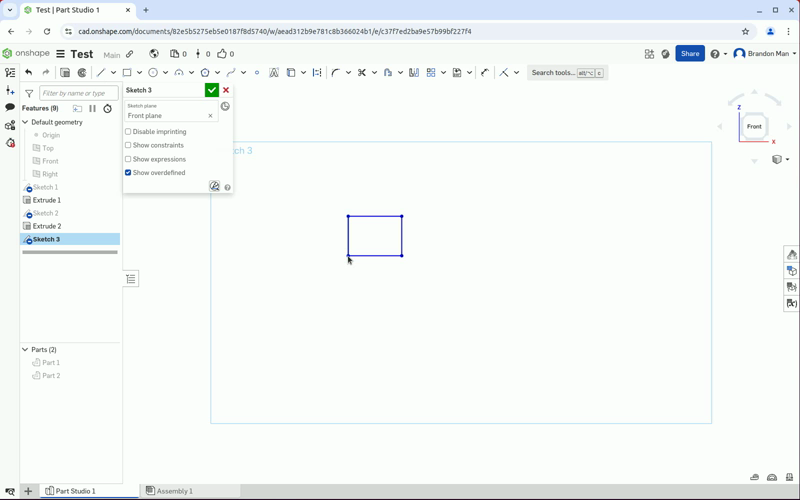
mouse_move(384, 231)
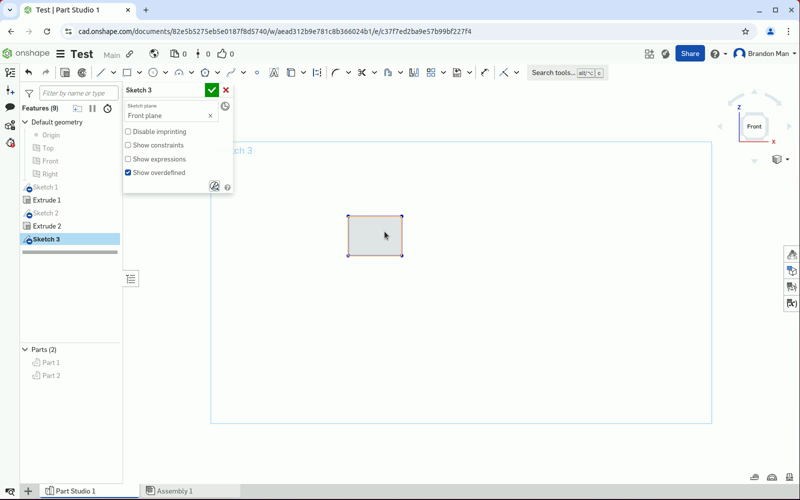
click(384, 231)
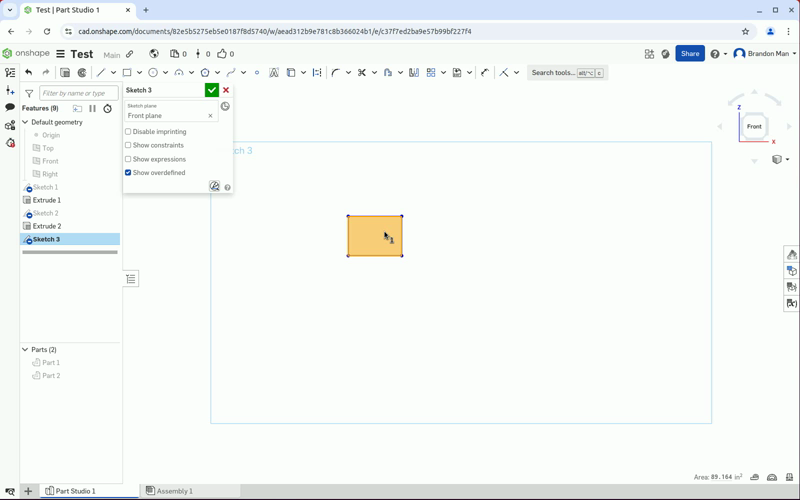
mouse_move(73, 352)
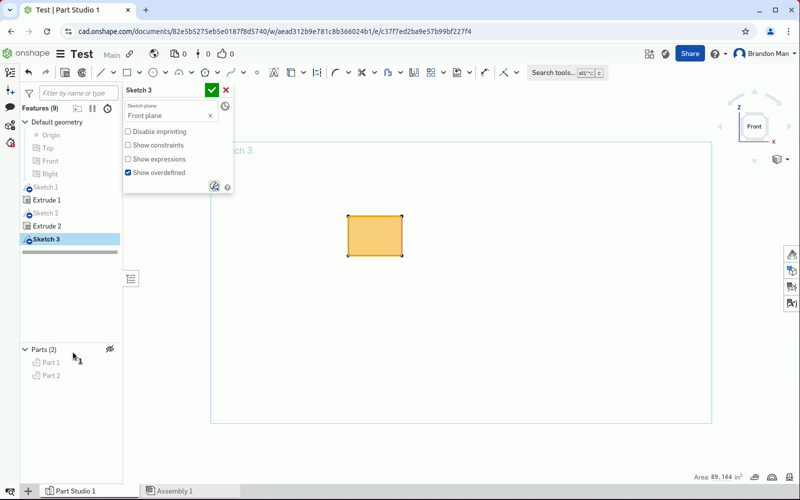
key(shift+y)
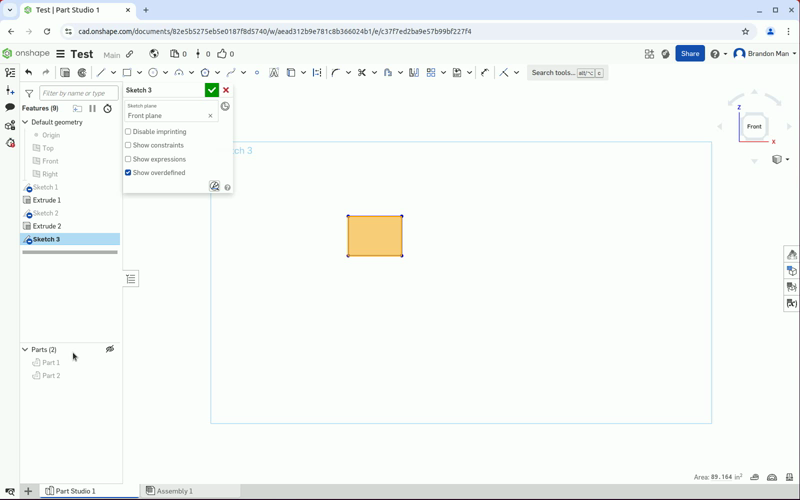
key(shift+e)
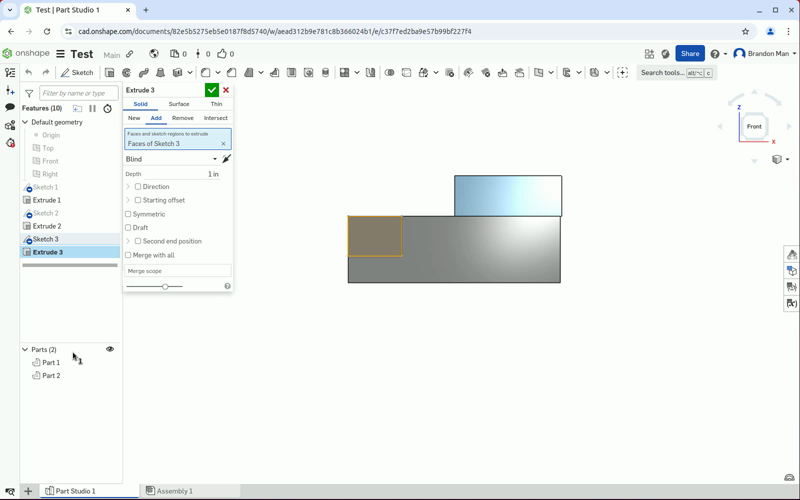
mouse_move(143, 106)
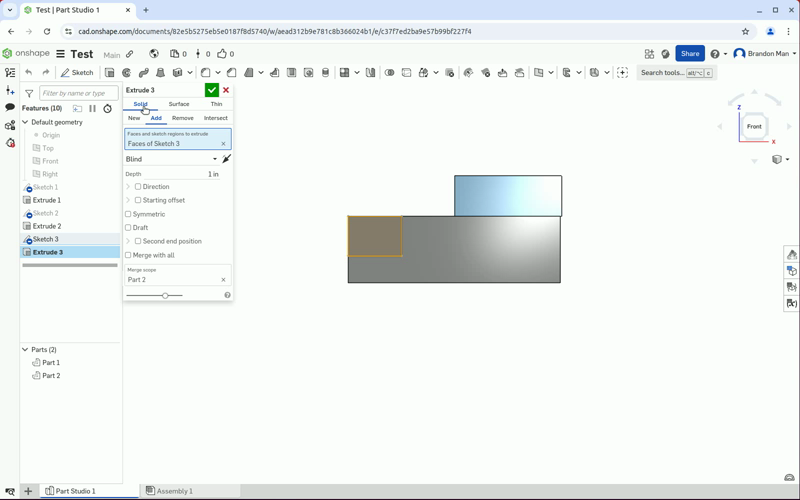
click(143, 106)
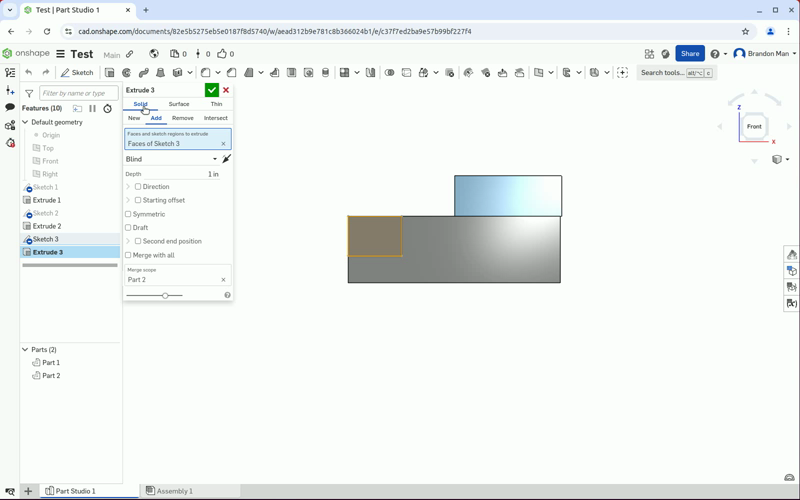
mouse_move(137, 120)
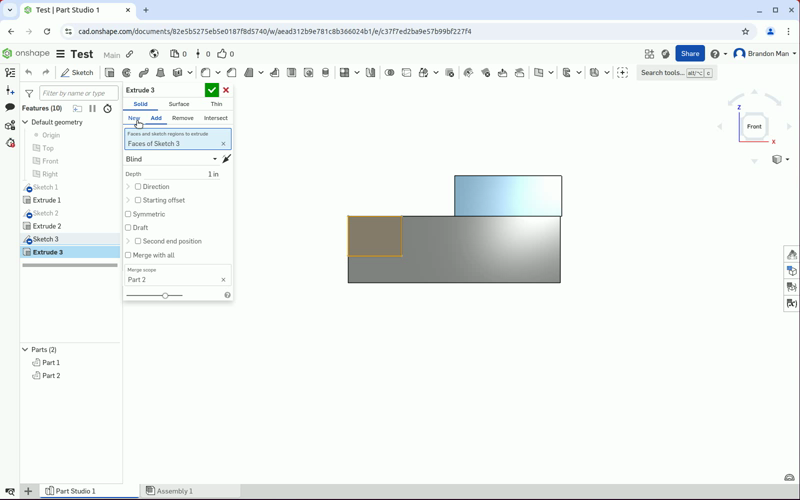
click(137, 120)
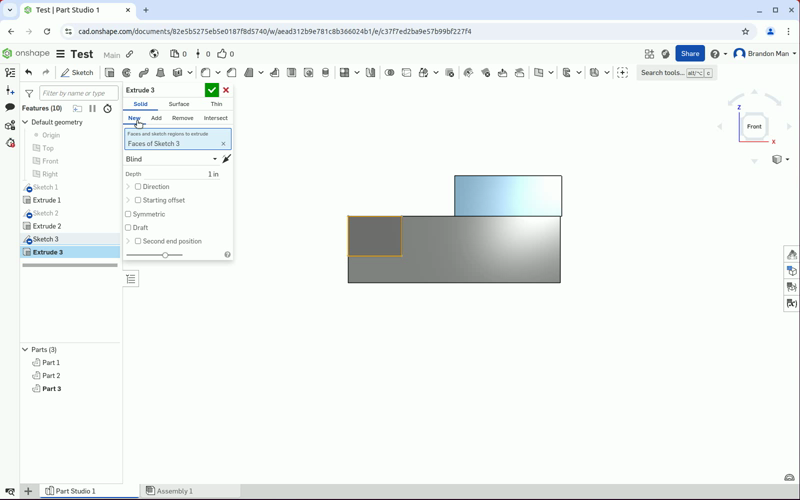
key(tab, 4)
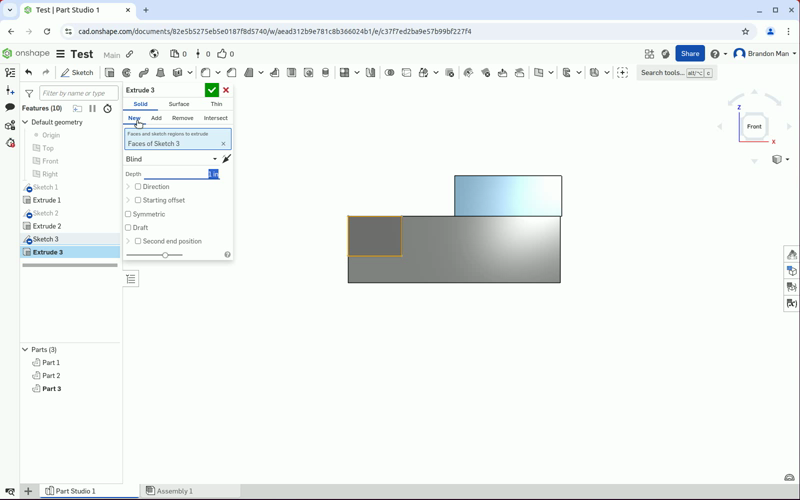
text(10.832)
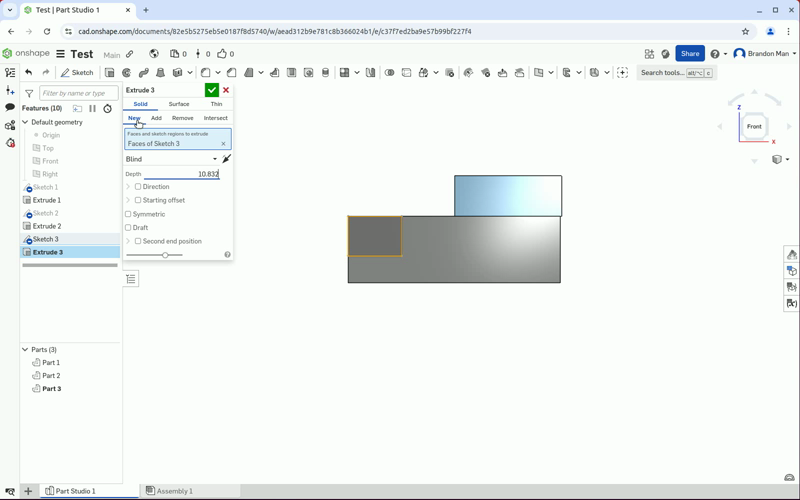
key(enter)
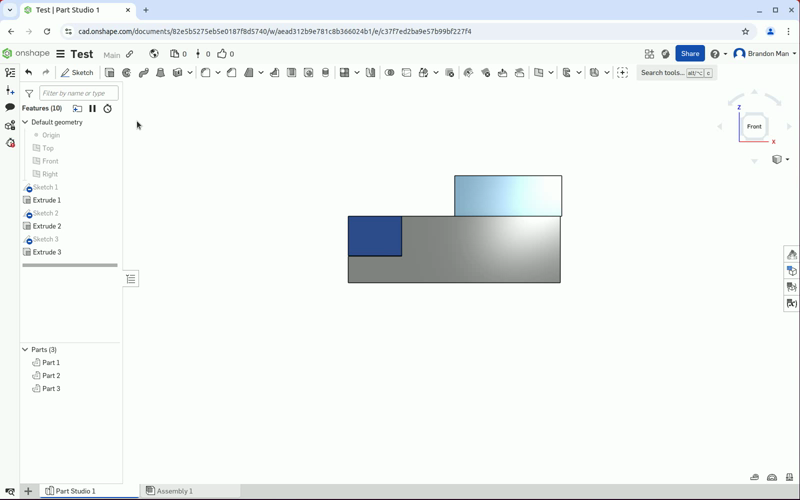
key(shift+h)
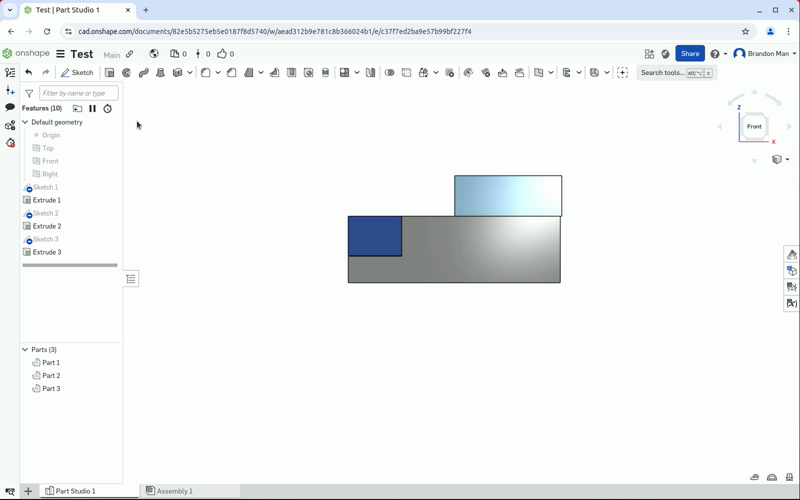
key(shift+h)
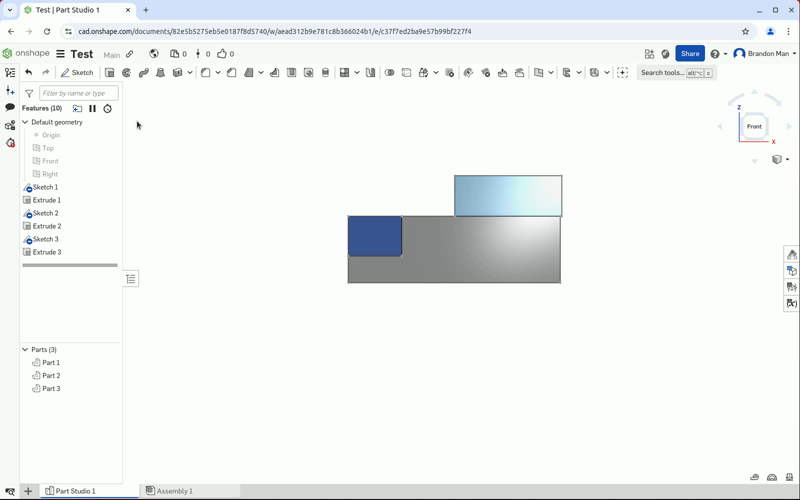
key(shift+7)
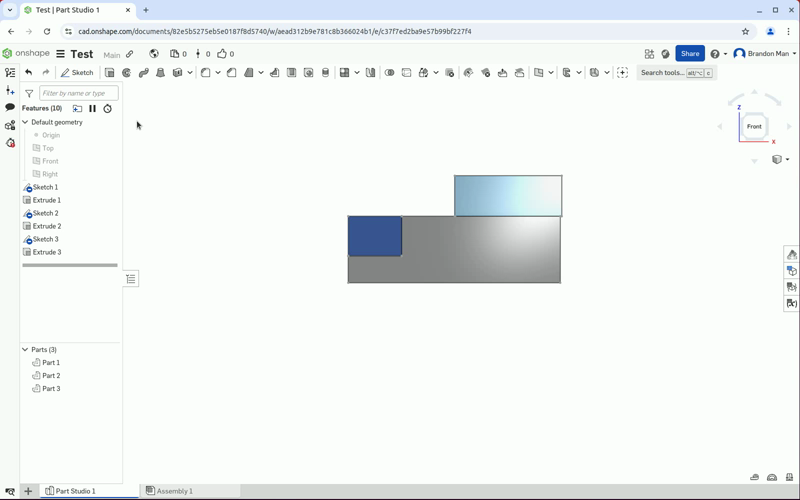
key(left, 2)
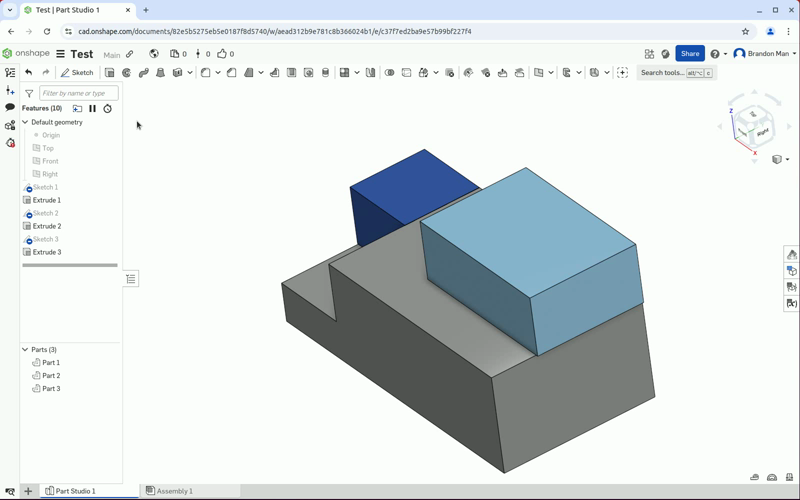
key(down, 2)
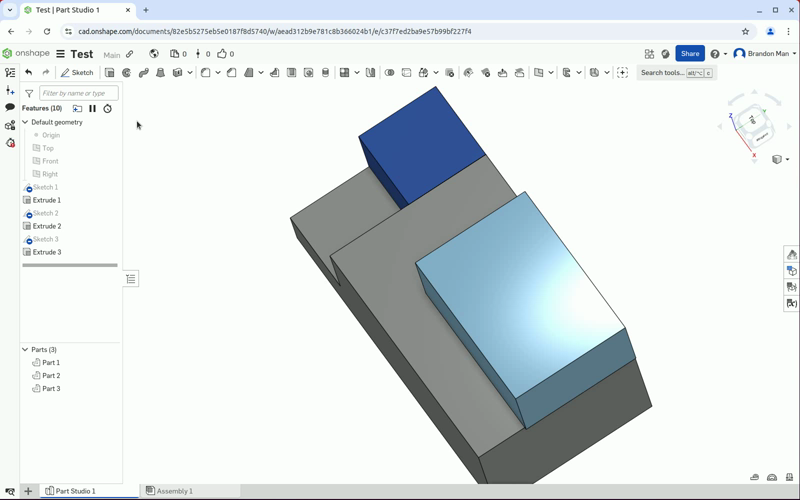
key(up, 2)
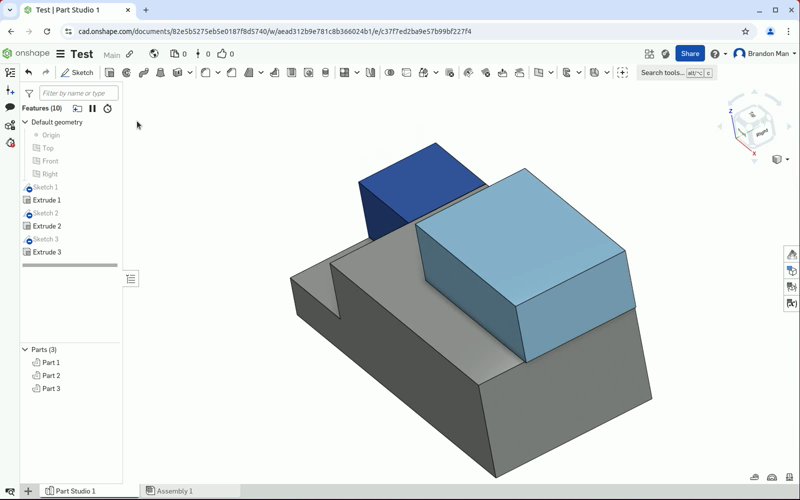
key(right, 2)
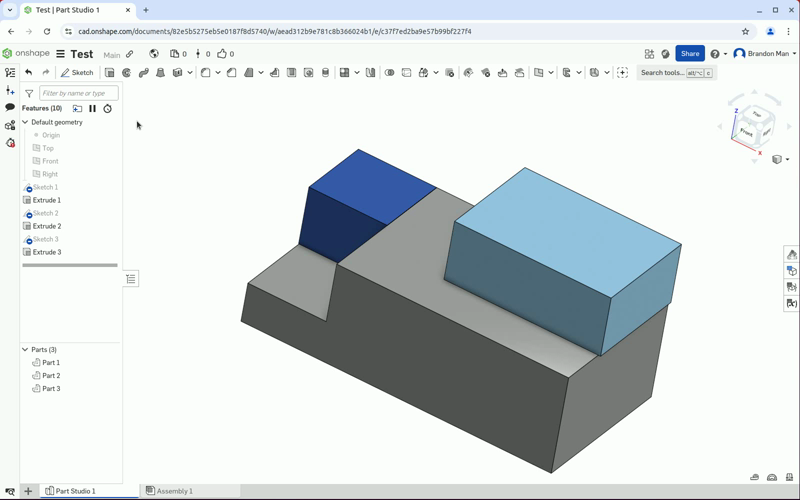
mouse_move(73, 189)
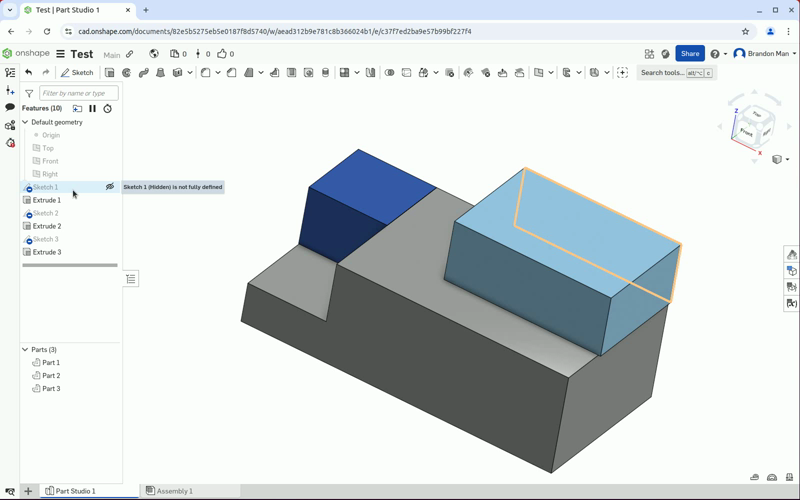
click(73, 189)